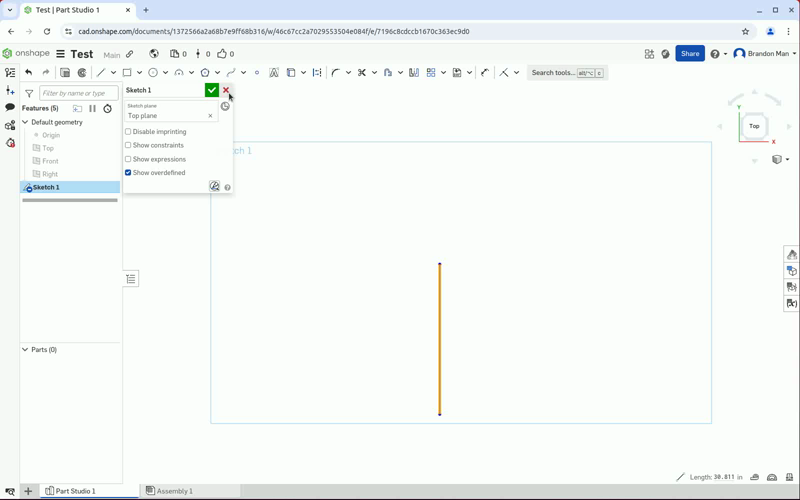
key(shift+h)
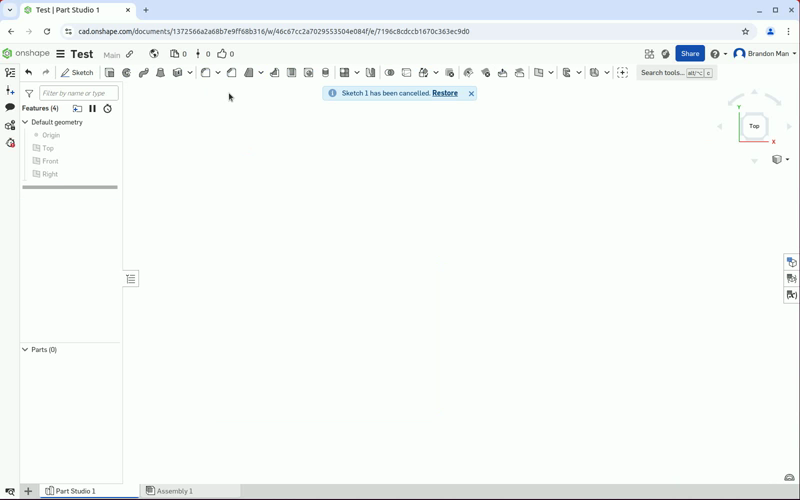
mouse_move(73, 352)
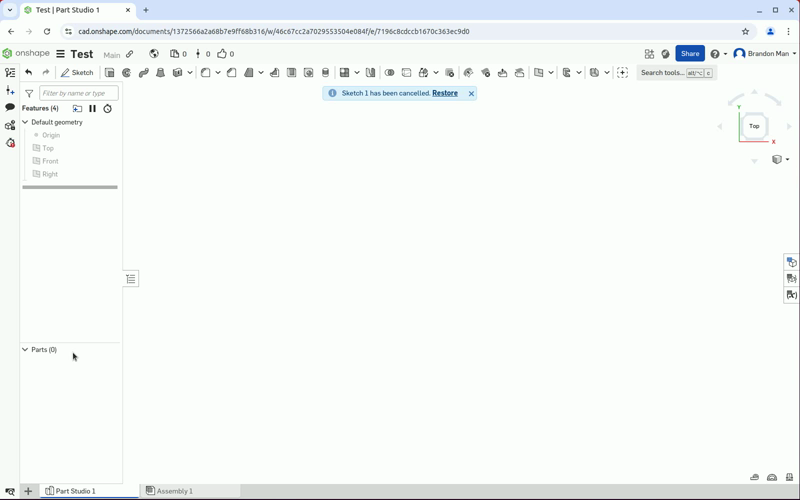
key(y)
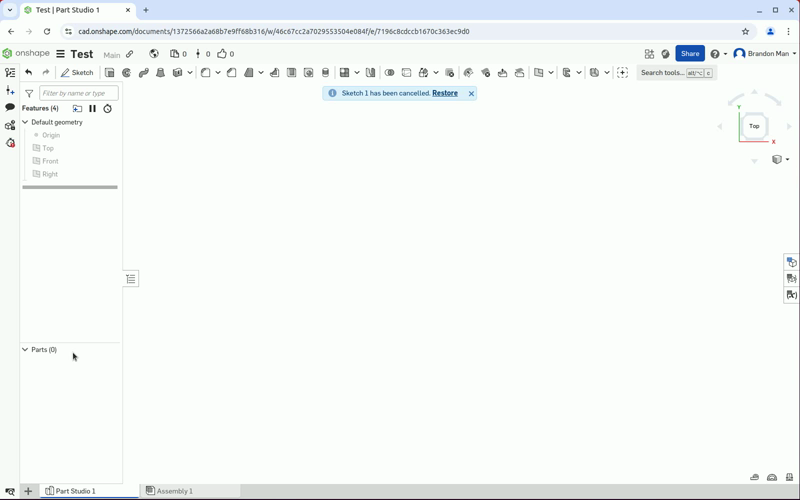
key(shift+p)
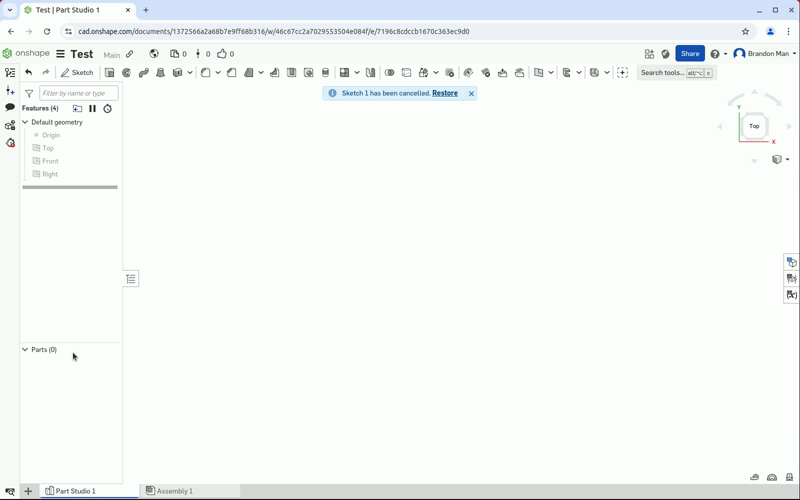
key(space)
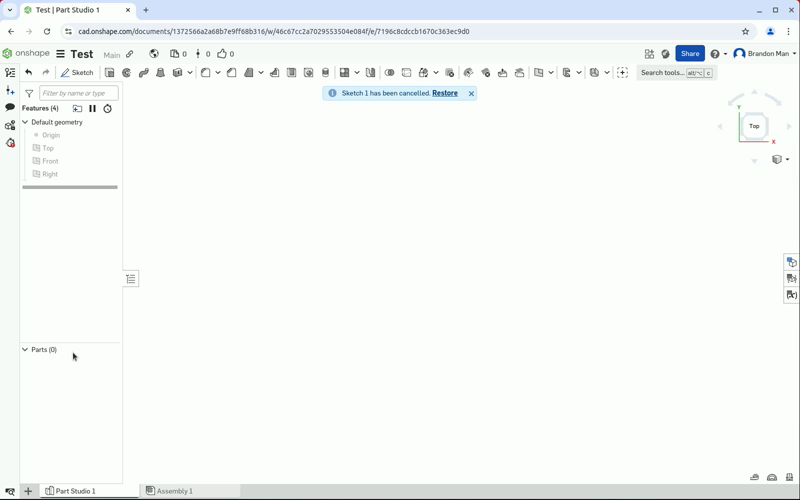
key_down(shift)
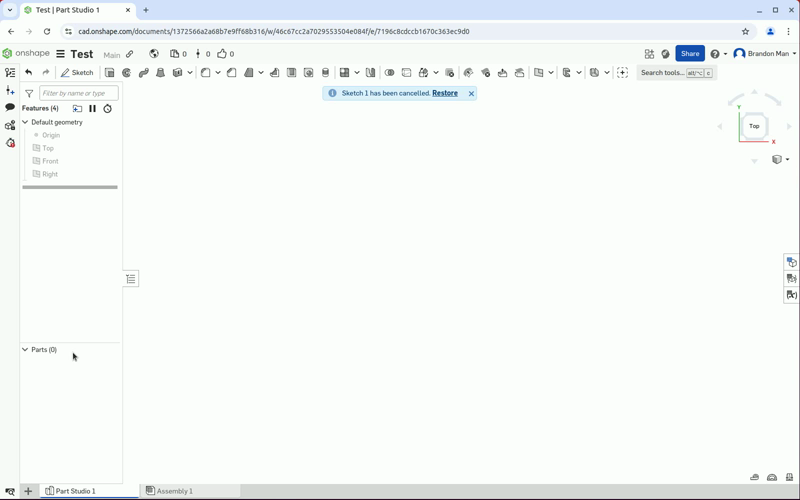
key(up)
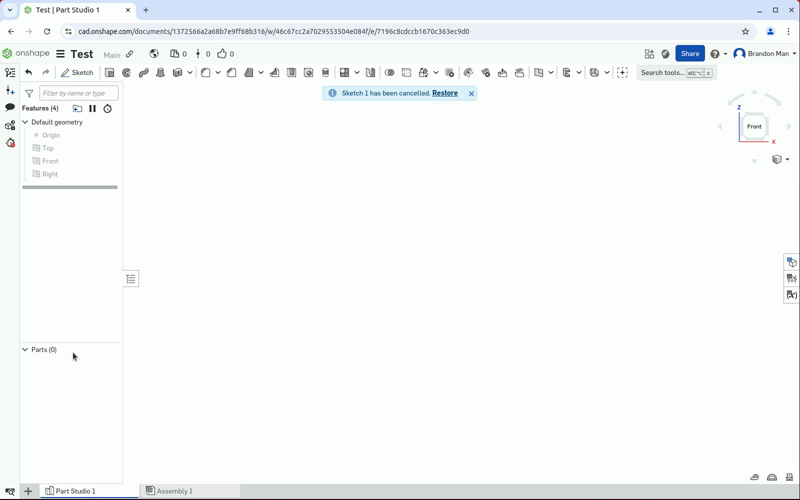
key_up(shift)
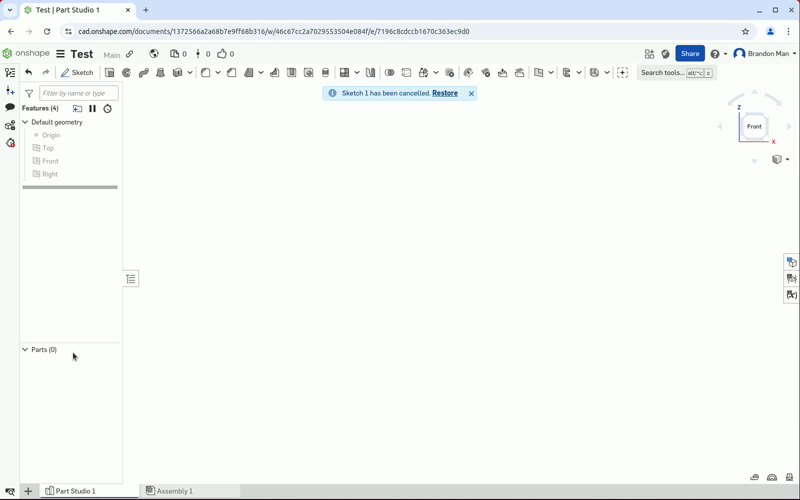
mouse_move(73, 352)
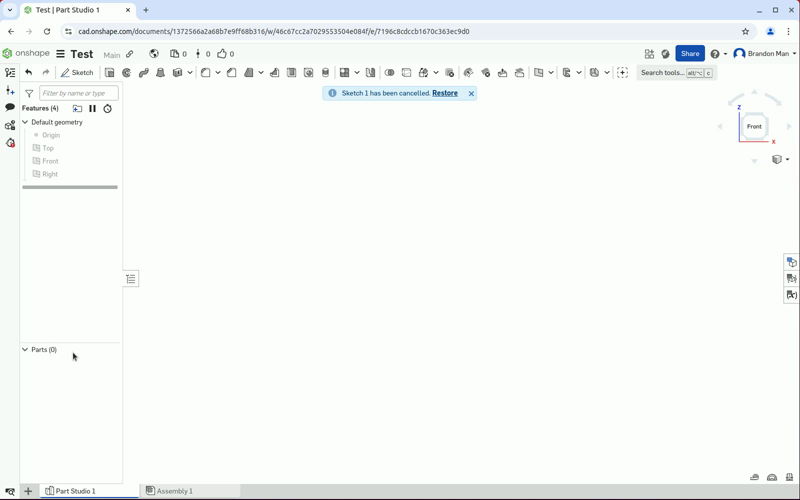
key(shift+y)
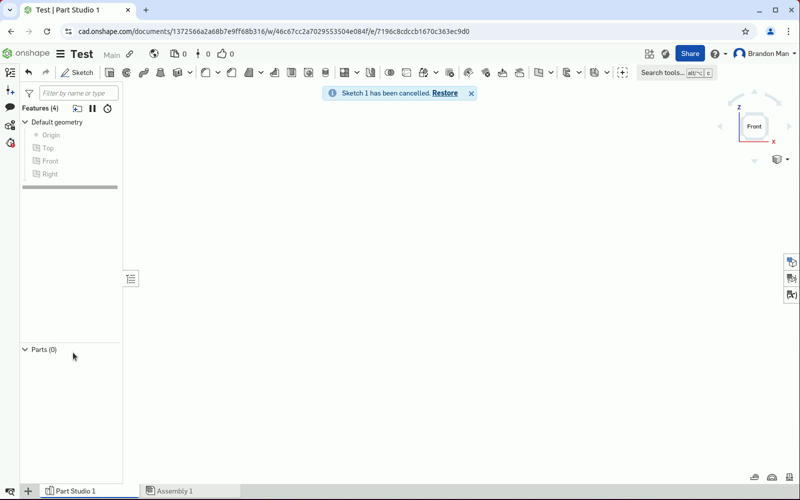
key(shift+s)
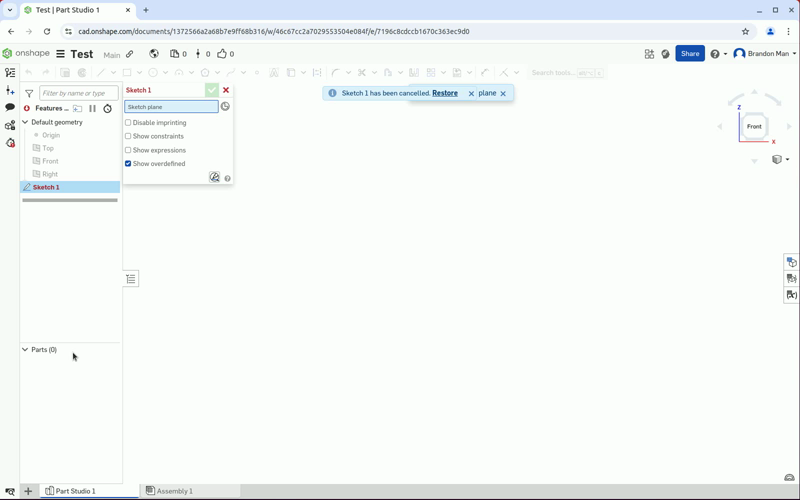
mouse_move(73, 163)
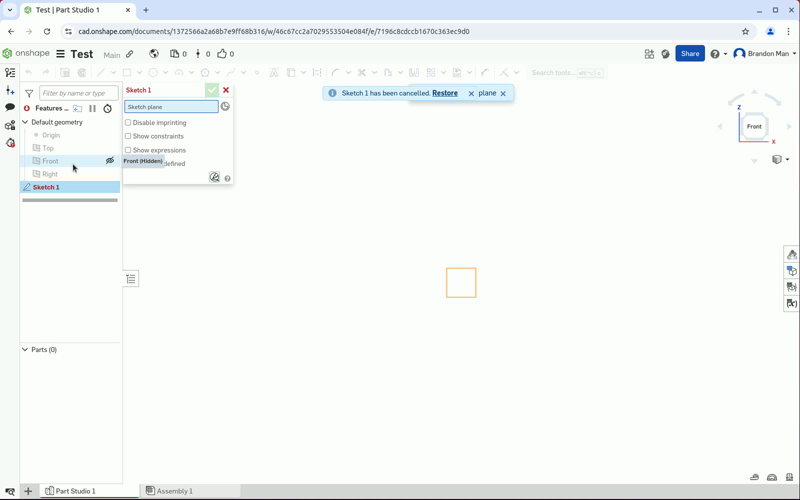
click(73, 163)
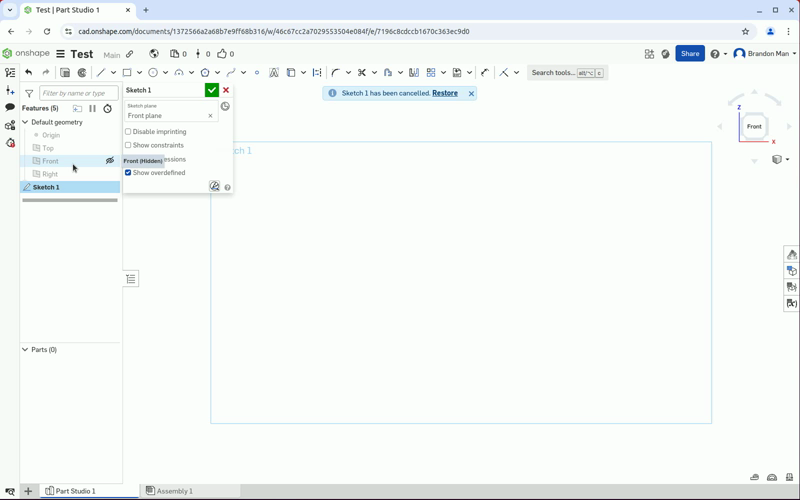
mouse_move(73, 352)
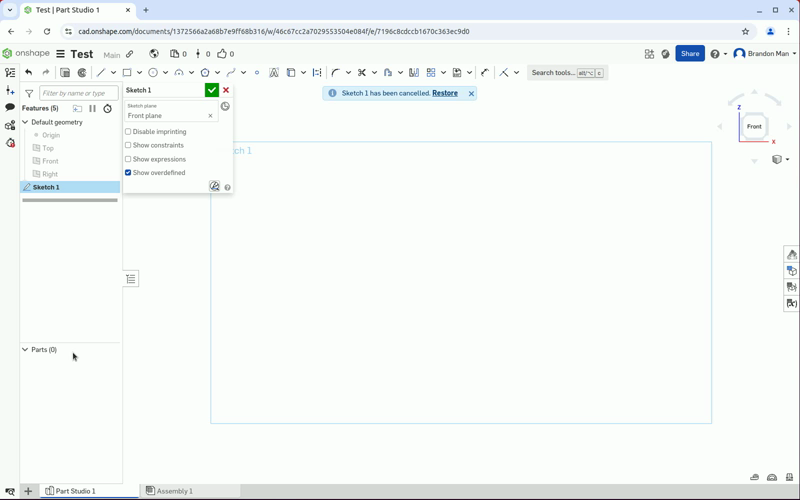
key(y)
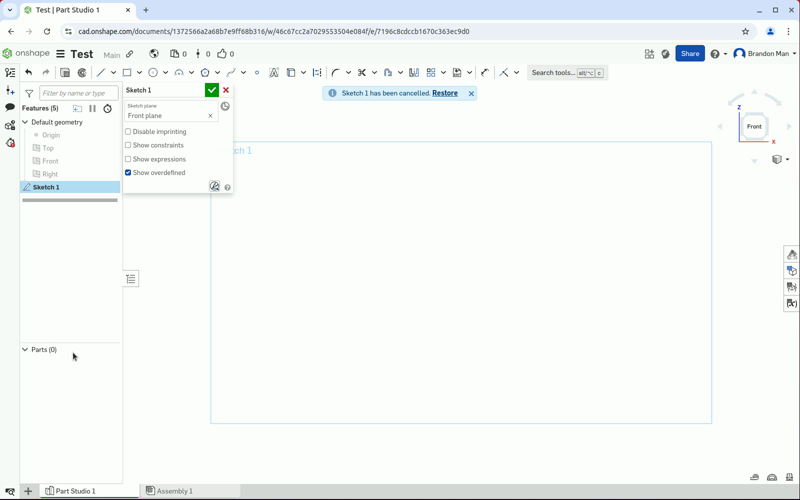
key(l)
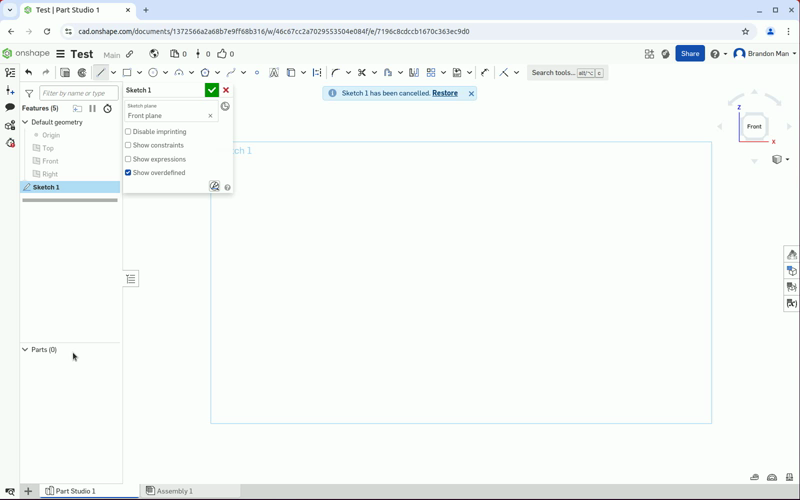
key_down(shift)
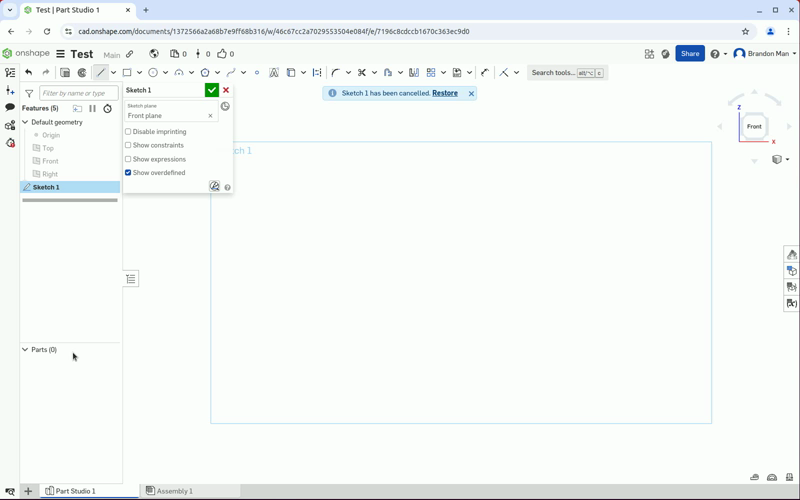
mouse_move(376, 282)
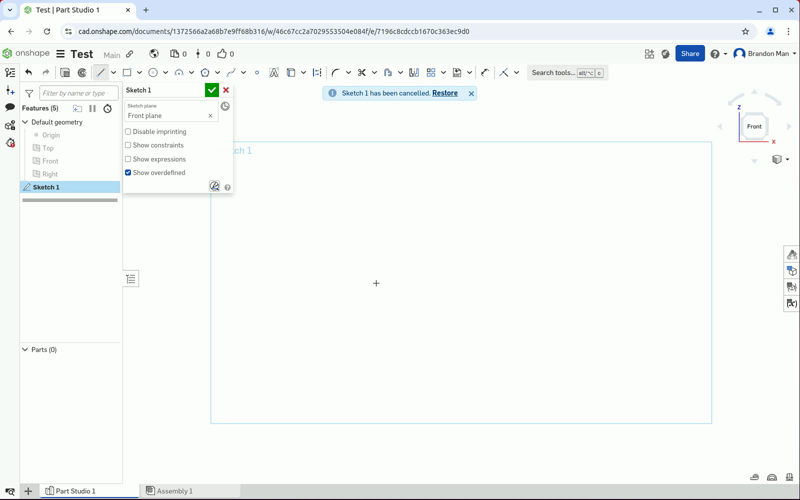
click(376, 282)
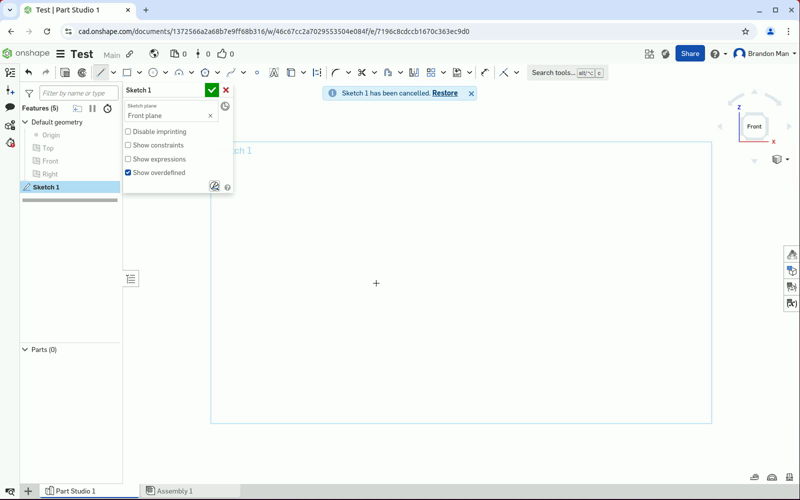
key_up(shift)
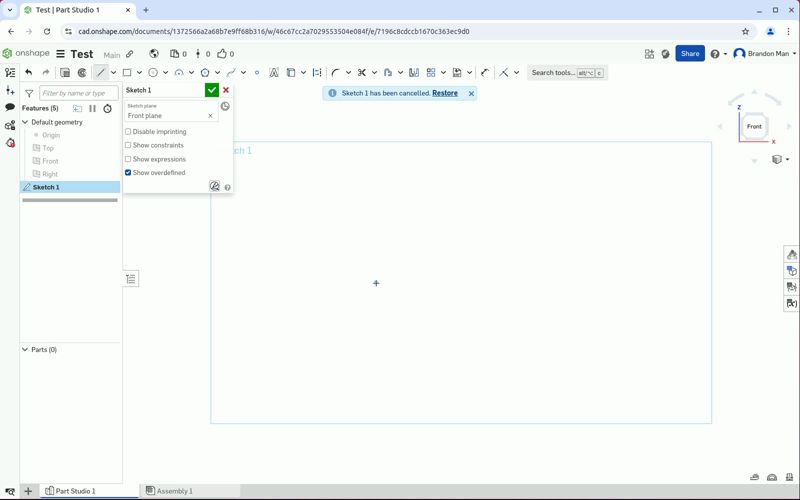
key_down(shift)
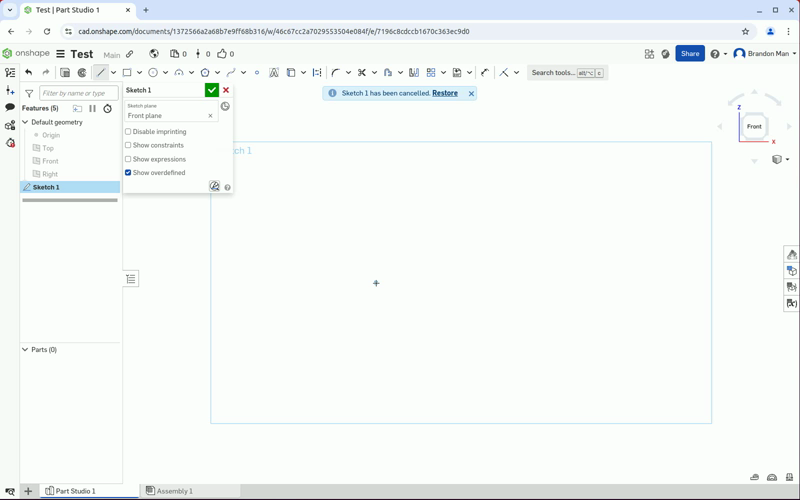
mouse_move(461, 282)
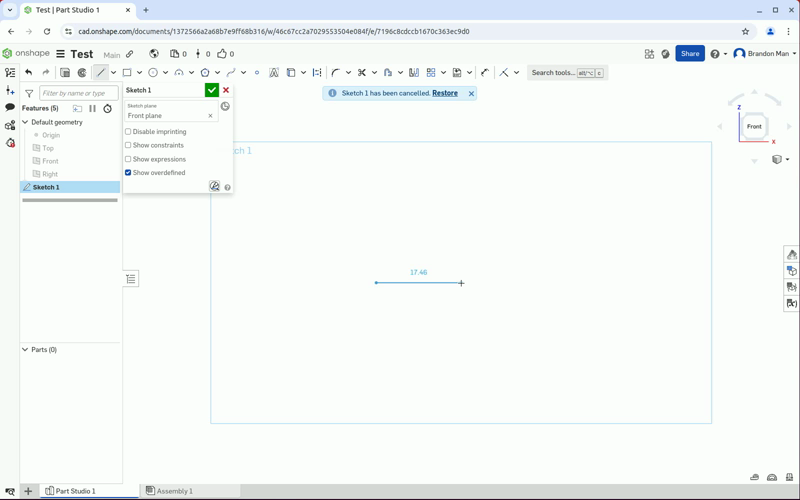
click(461, 282)
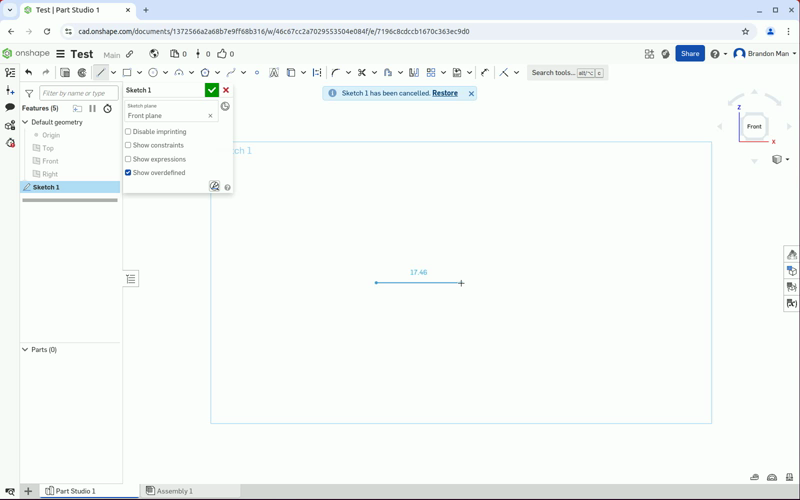
key_up(shift)
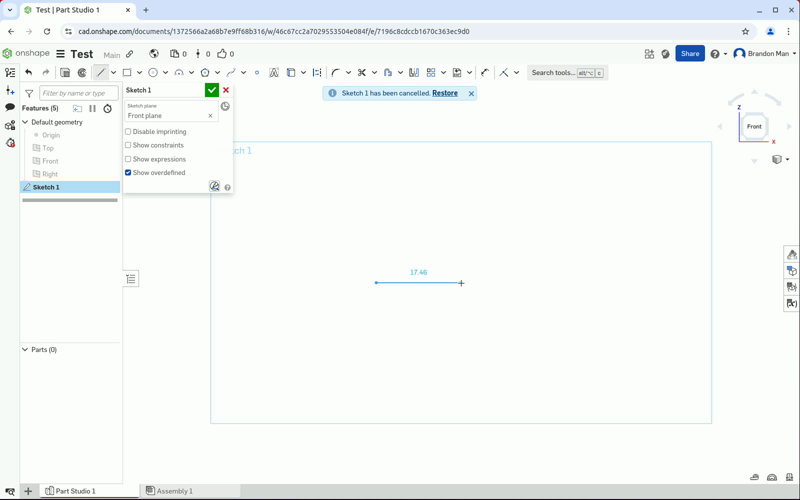
key_down(shift)
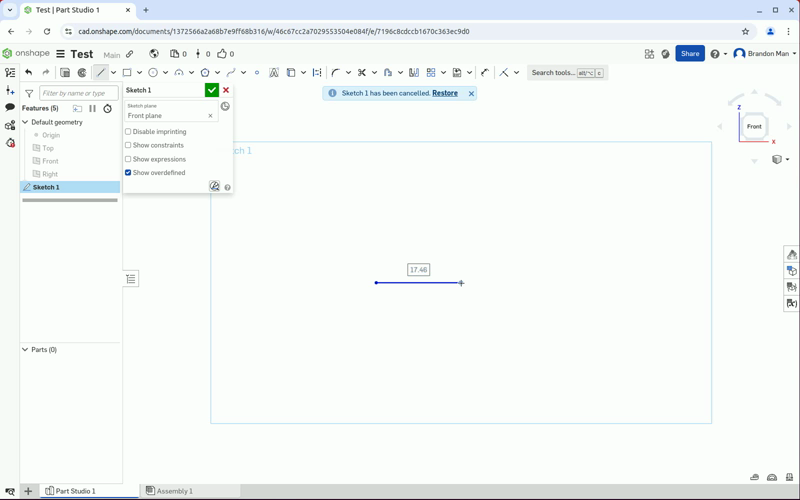
mouse_move(461, 198)
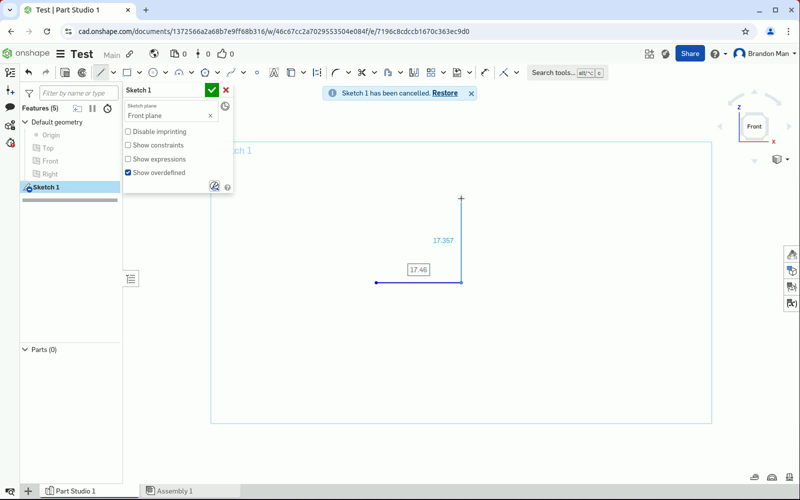
click(461, 198)
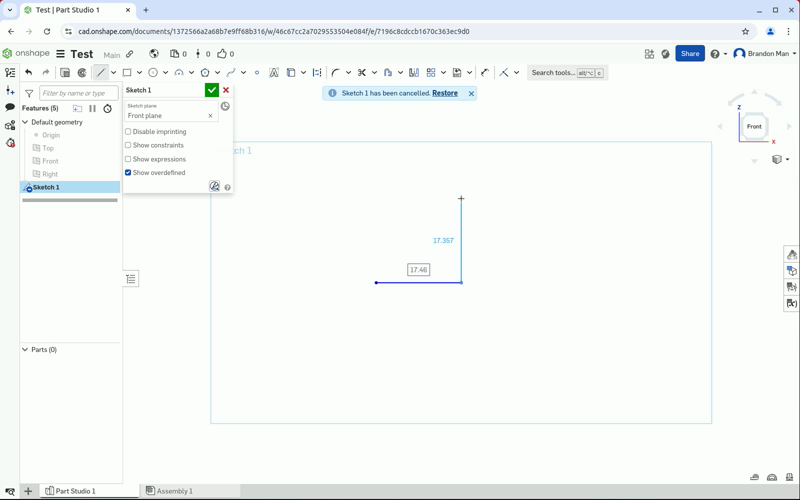
key_up(shift)
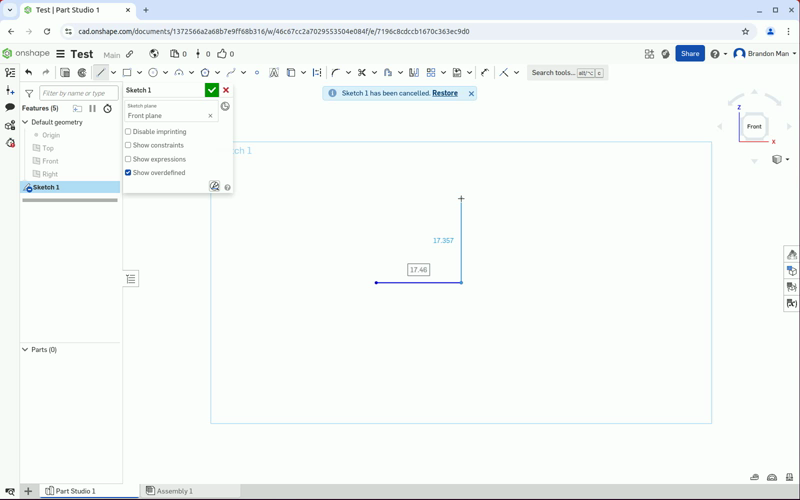
key_down(shift)
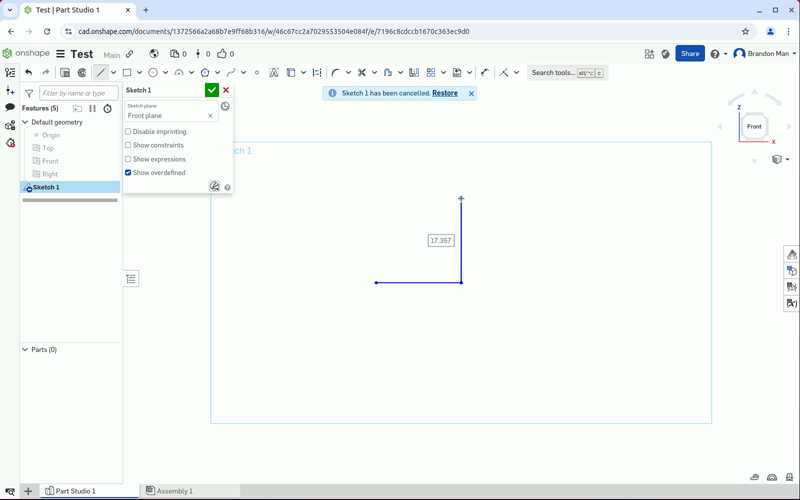
mouse_move(376, 198)
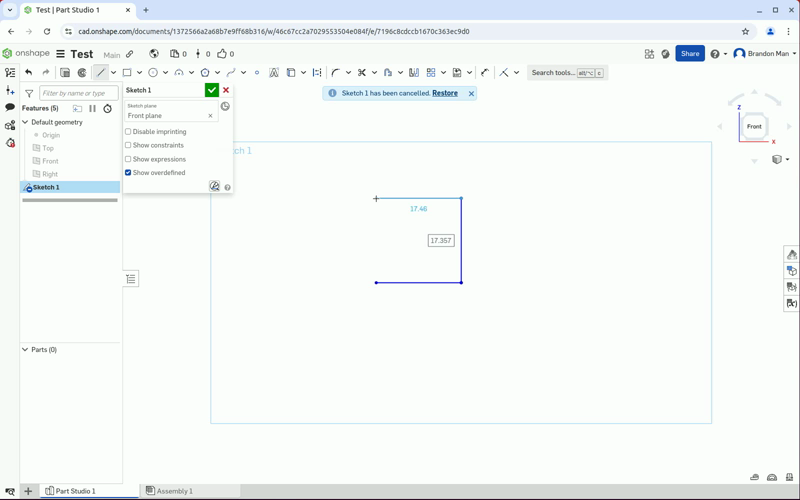
click(376, 198)
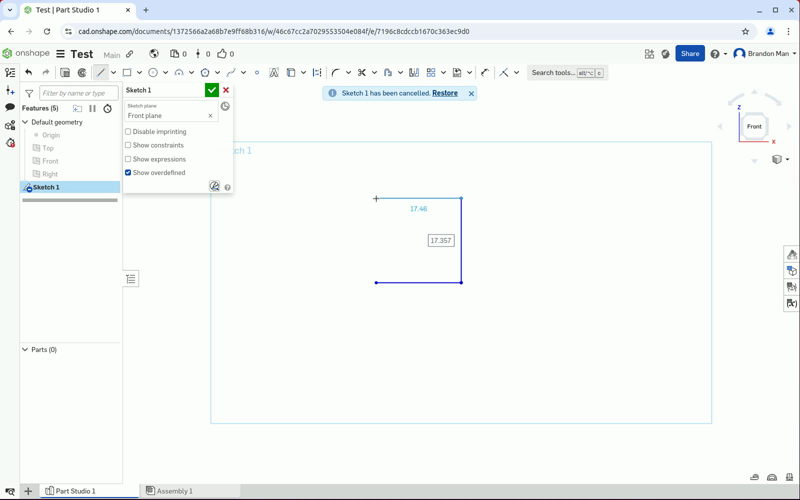
key_up(shift)
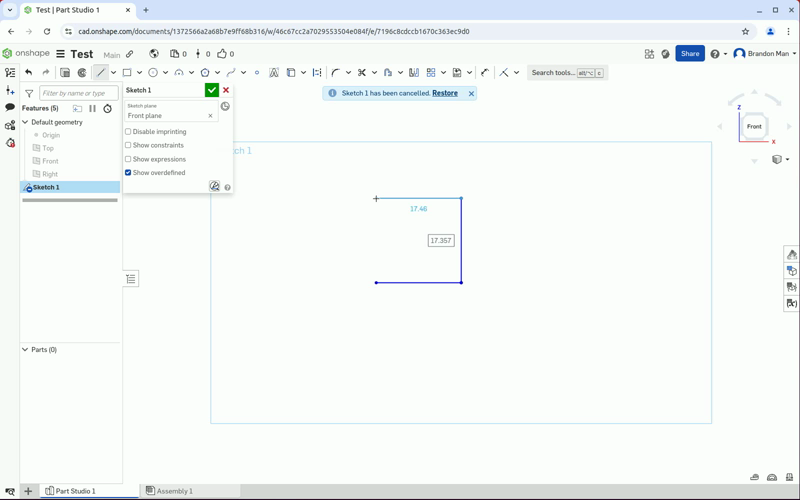
key_down(shift)
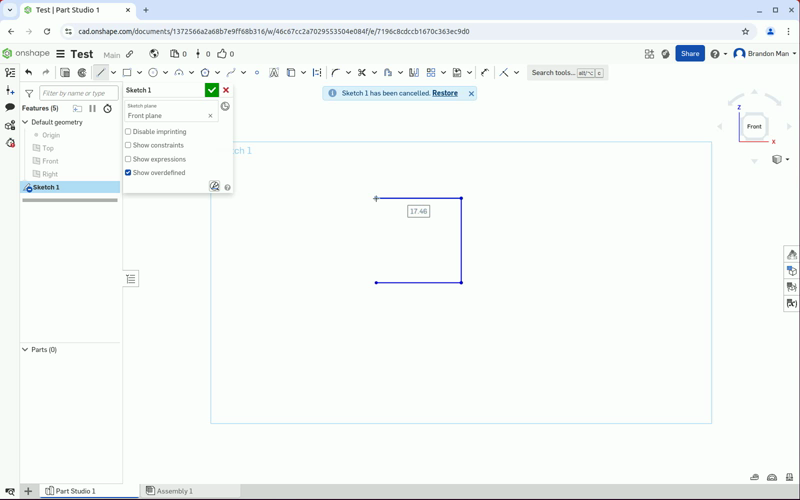
mouse_move(376, 282)
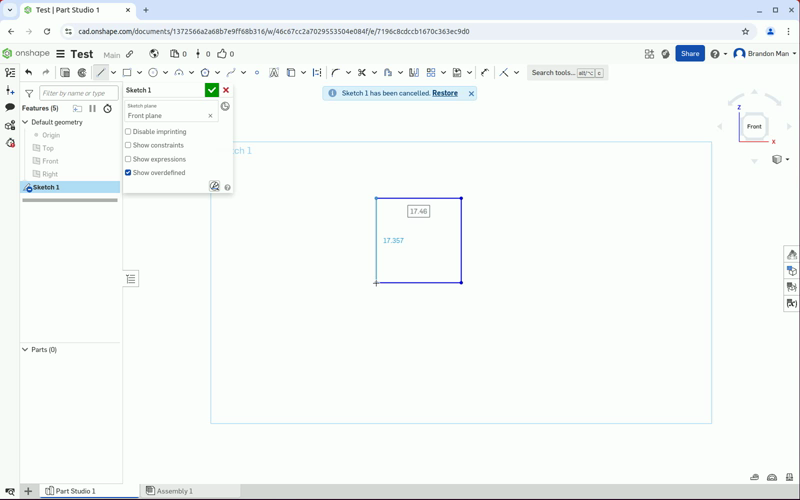
key_up(shift)
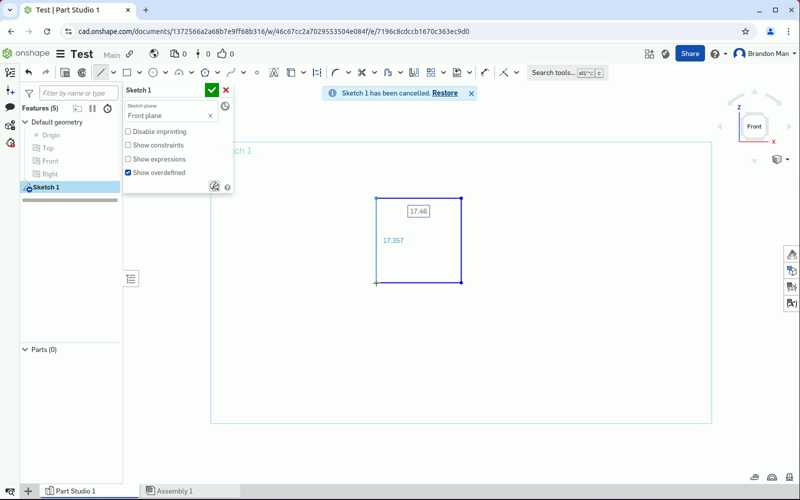
click(376, 282)
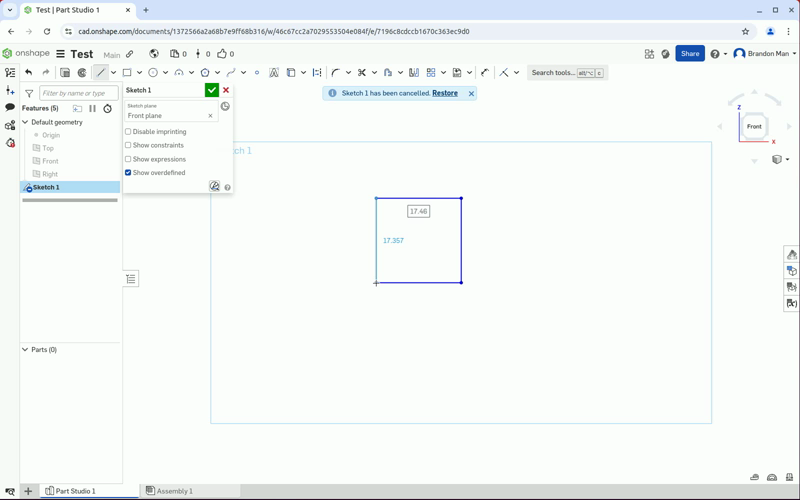
key(esc)
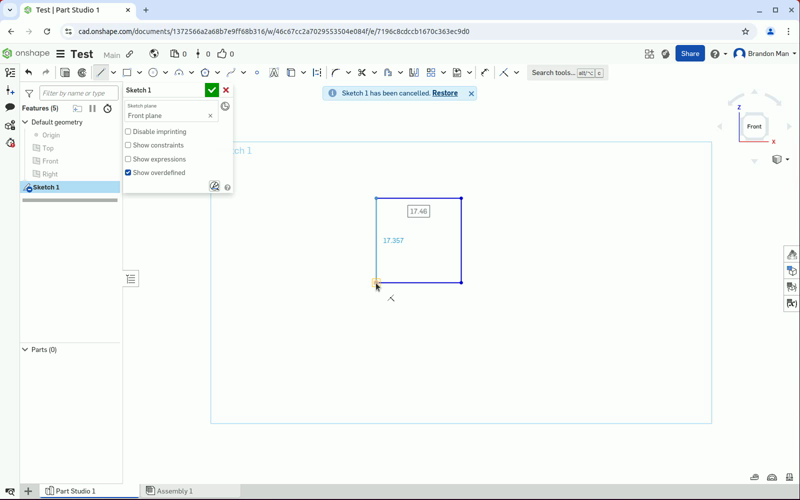
mouse_move(412, 240)
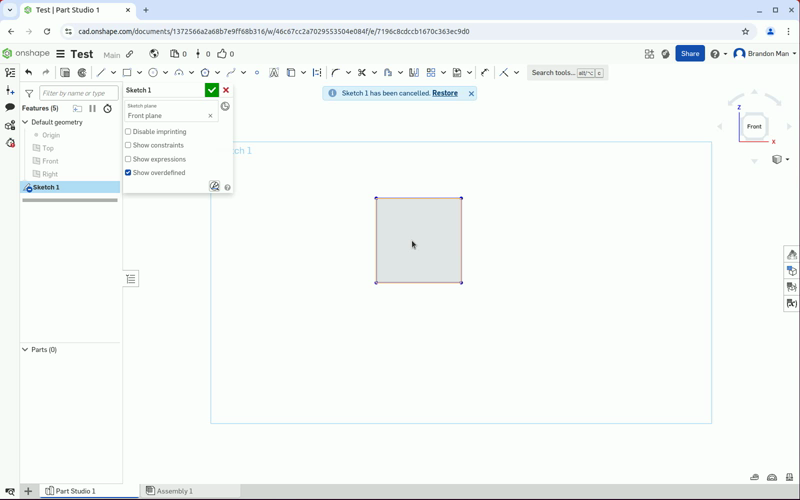
click(412, 240)
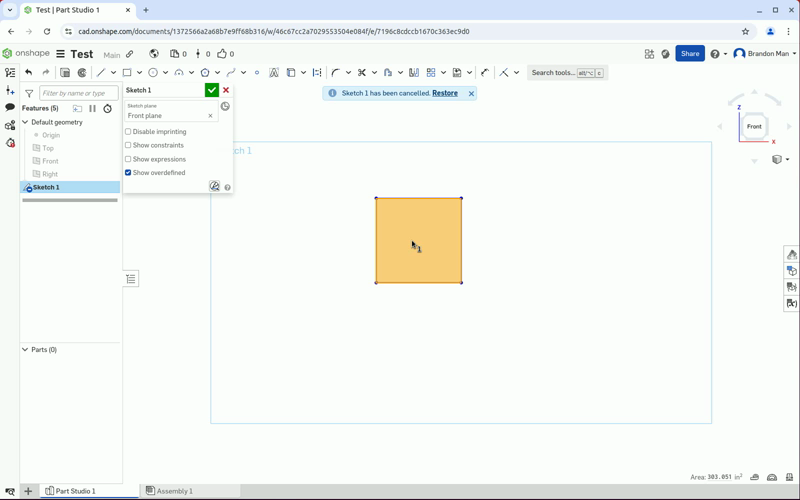
mouse_move(73, 352)
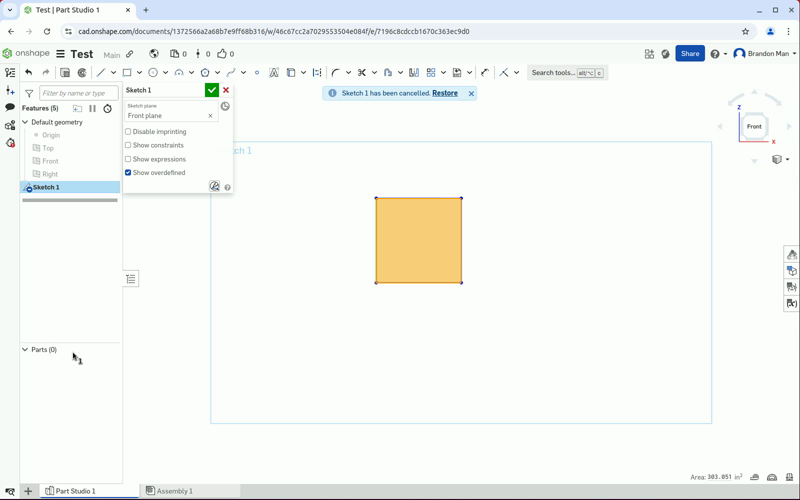
key(shift+y)
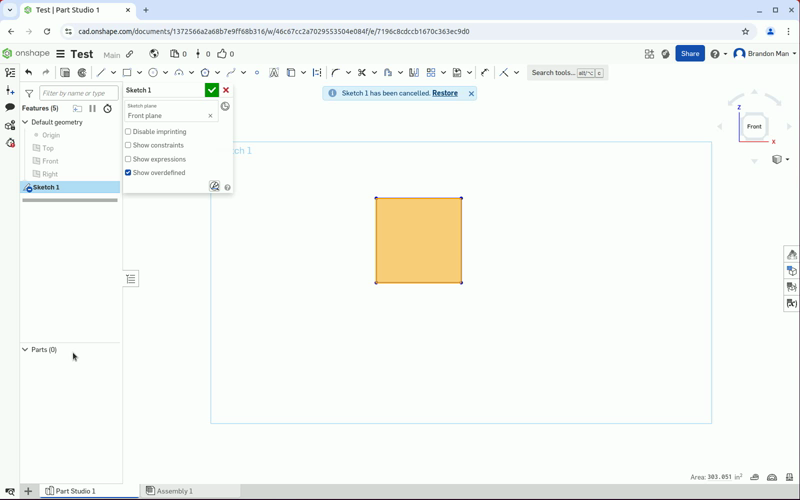
key(shift+e)
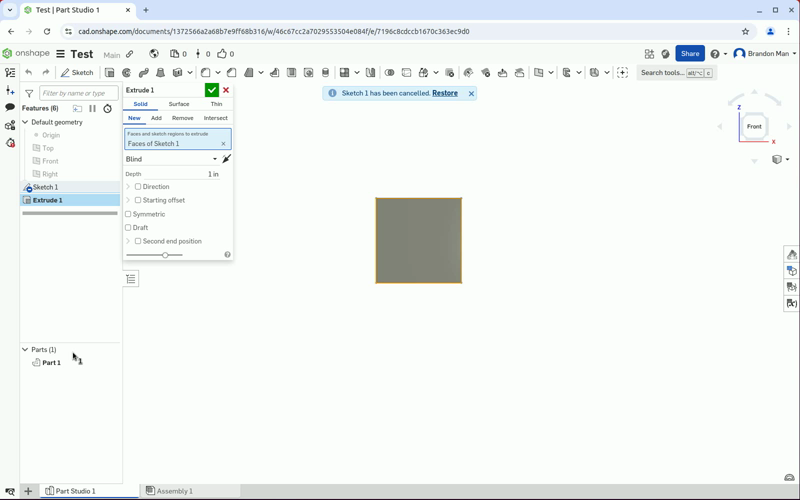
mouse_move(143, 106)
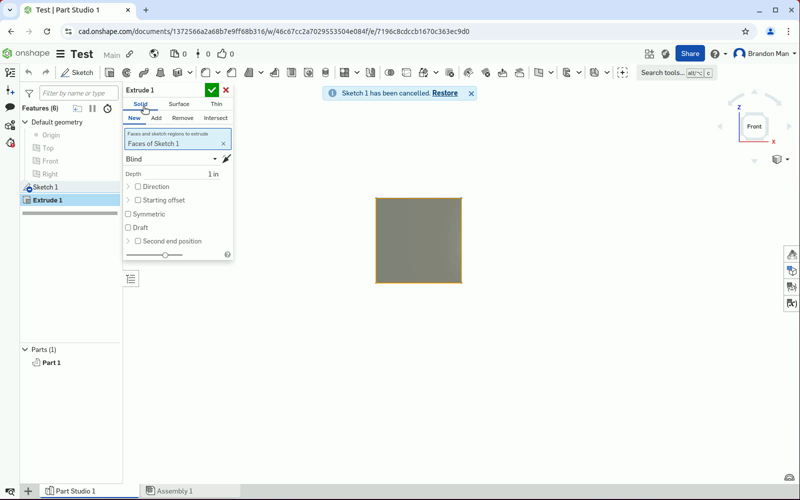
click(143, 106)
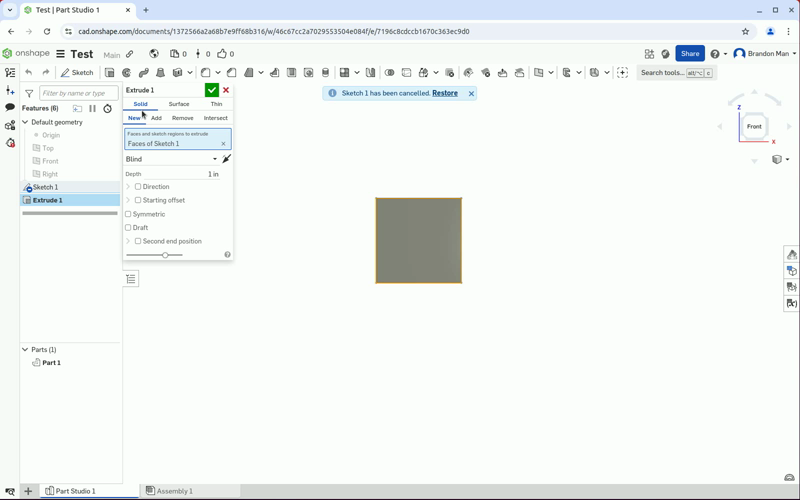
mouse_move(137, 120)
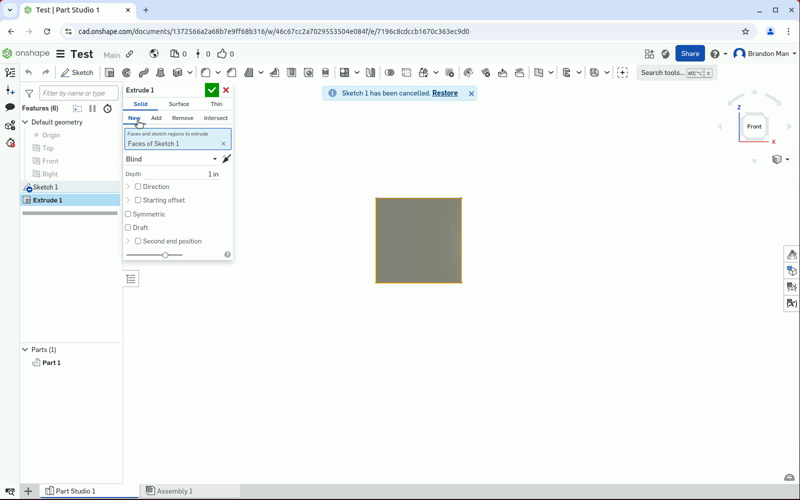
click(137, 120)
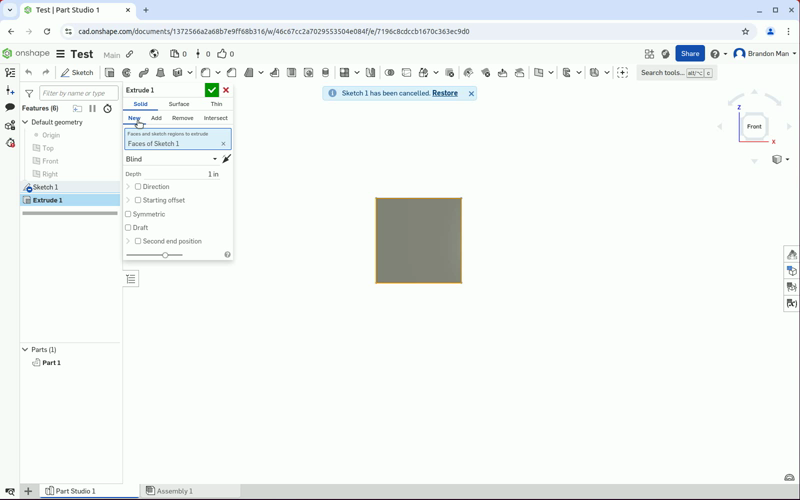
key(tab, 4)
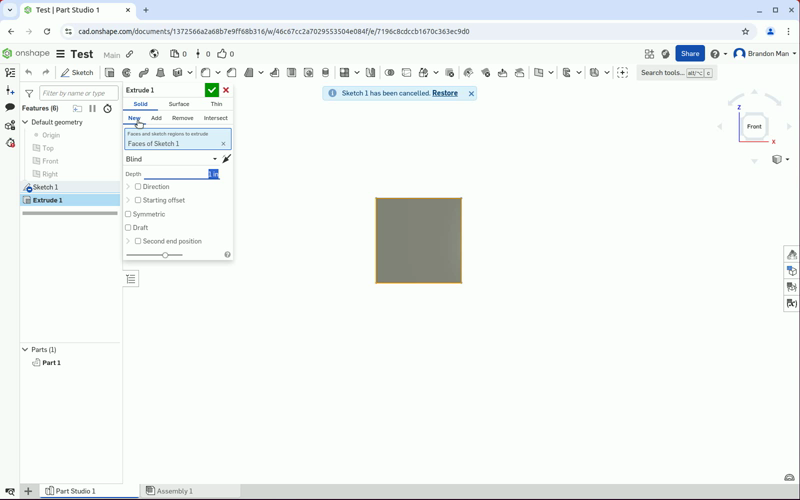
text(23.108)
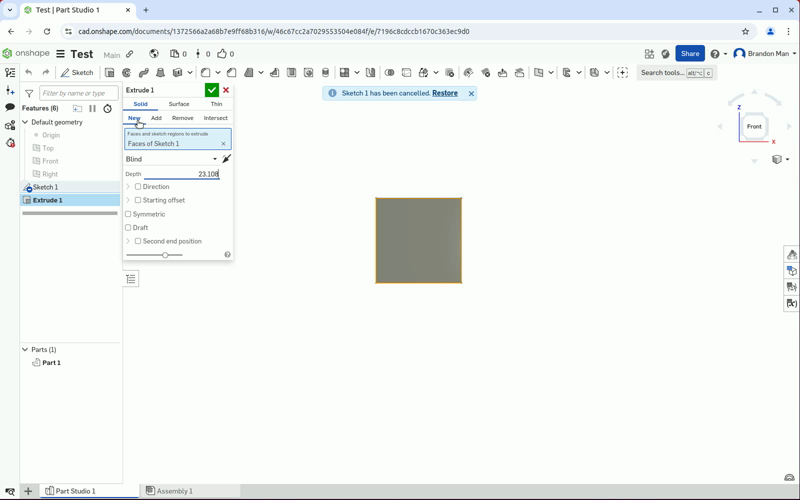
key(enter)
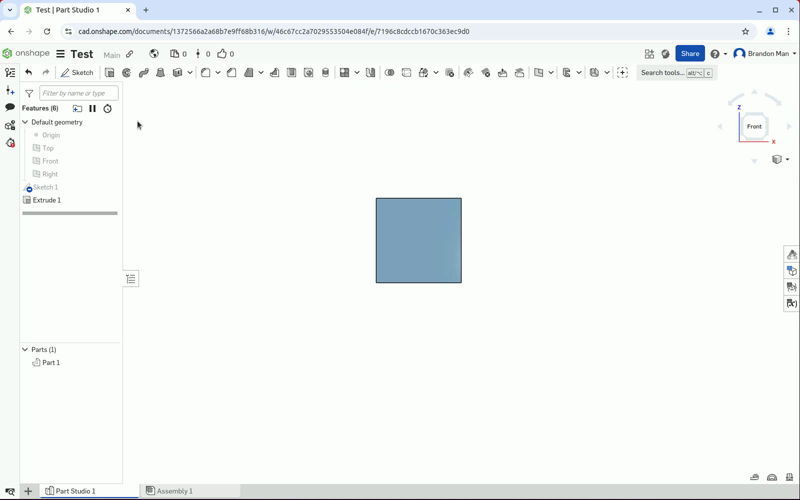
key(shift+h)
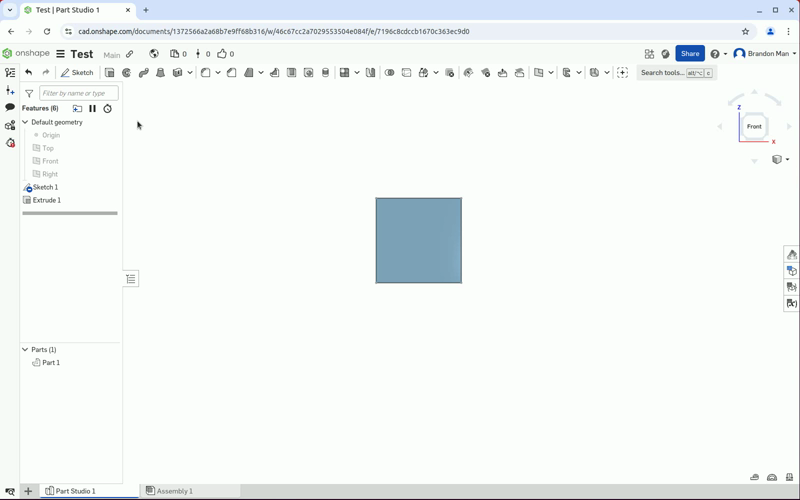
key(shift+h)
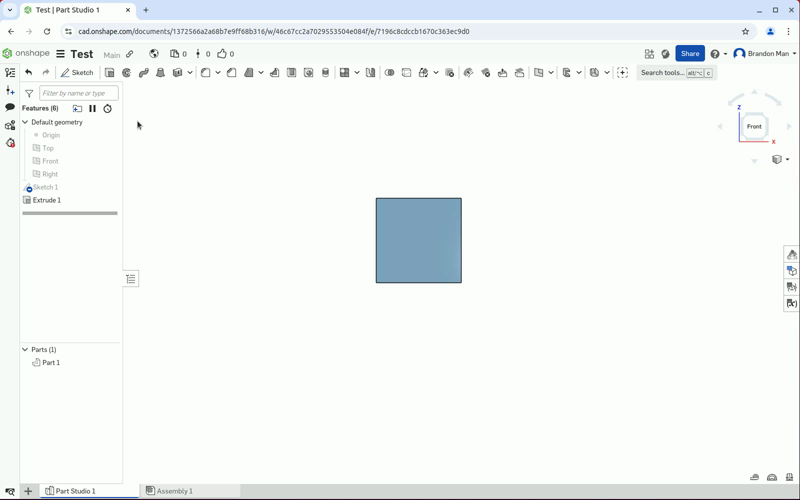
mouse_move(73, 189)
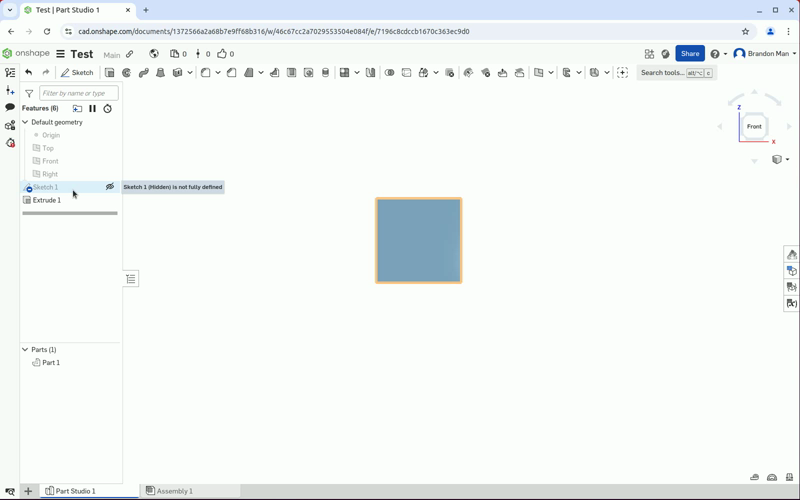
click(73, 189)
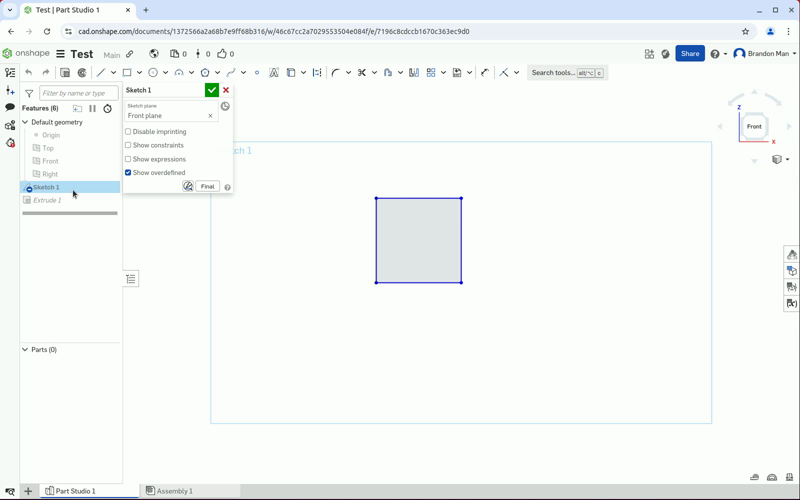
mouse_move(229, 92)
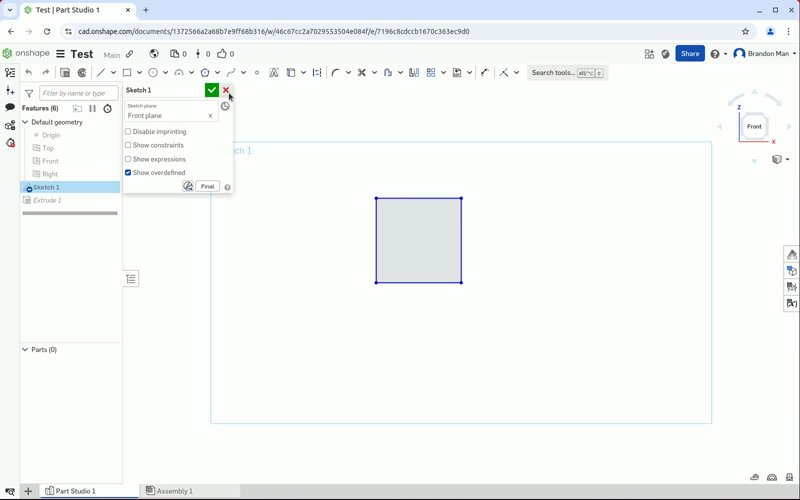
click(229, 92)
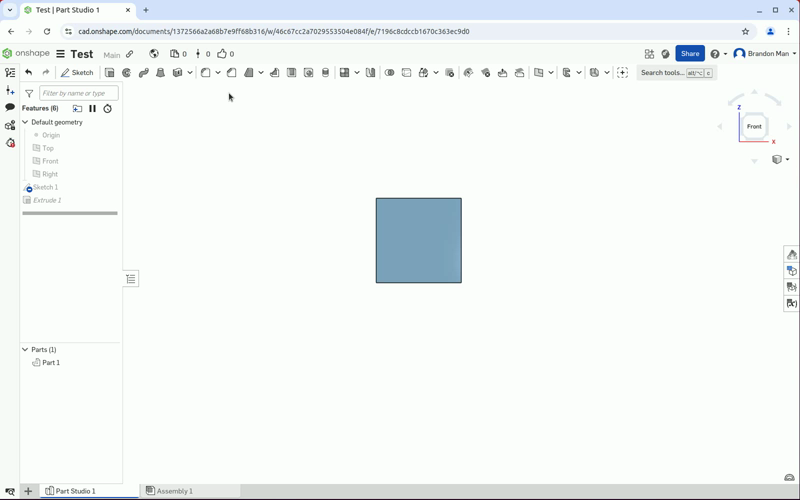
mouse_move(541, 75)
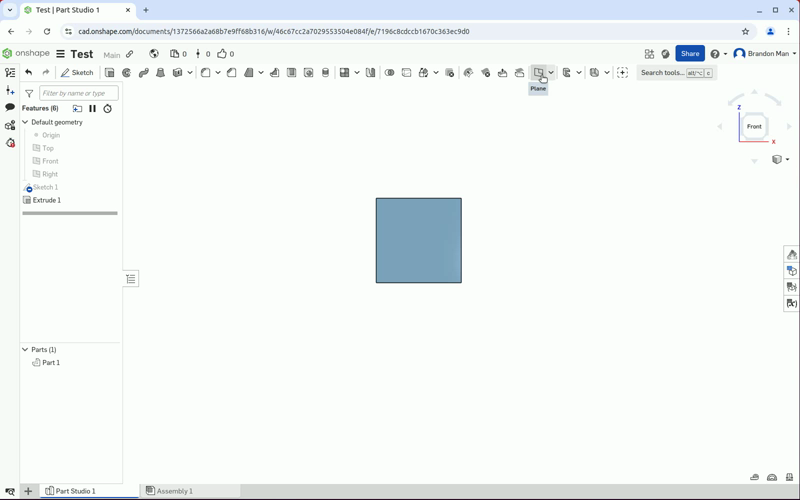
click(541, 75)
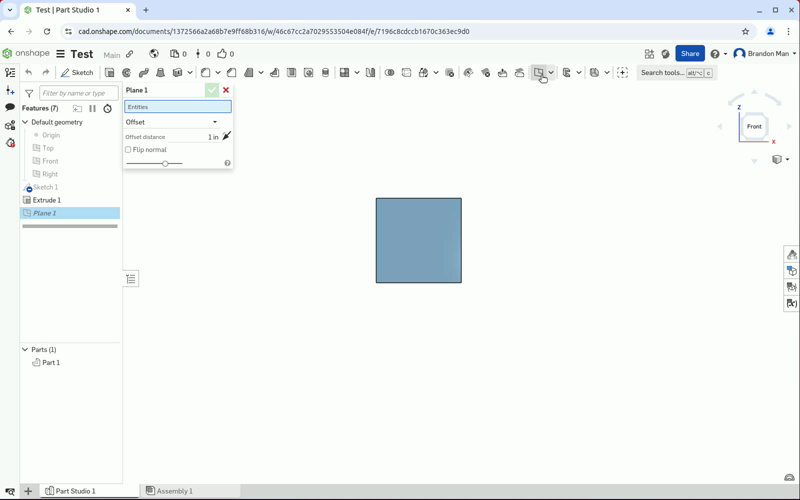
mouse_move(73, 163)
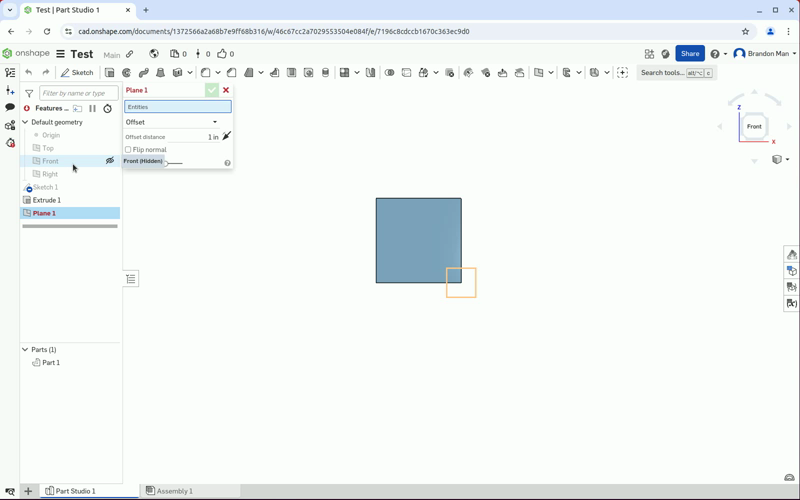
click(73, 163)
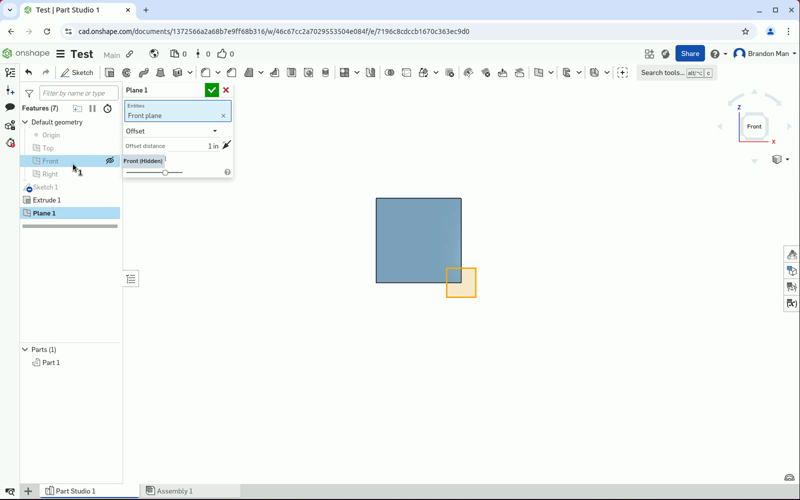
key(tab, 2)
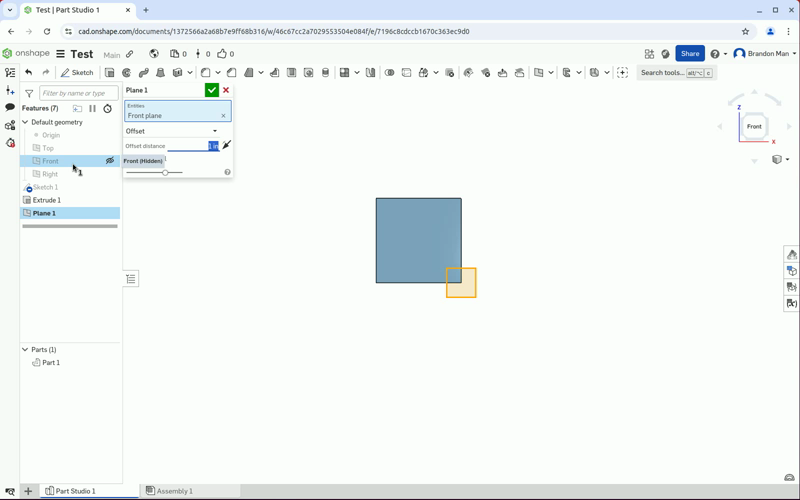
text(23.108)
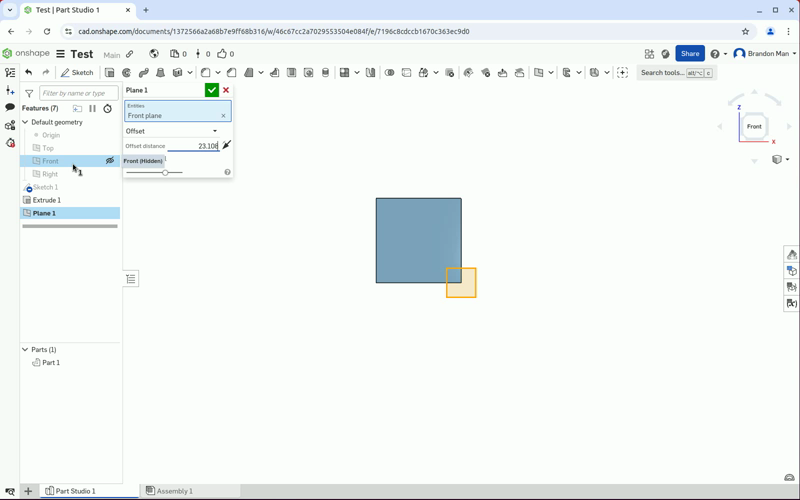
key(enter, 2)
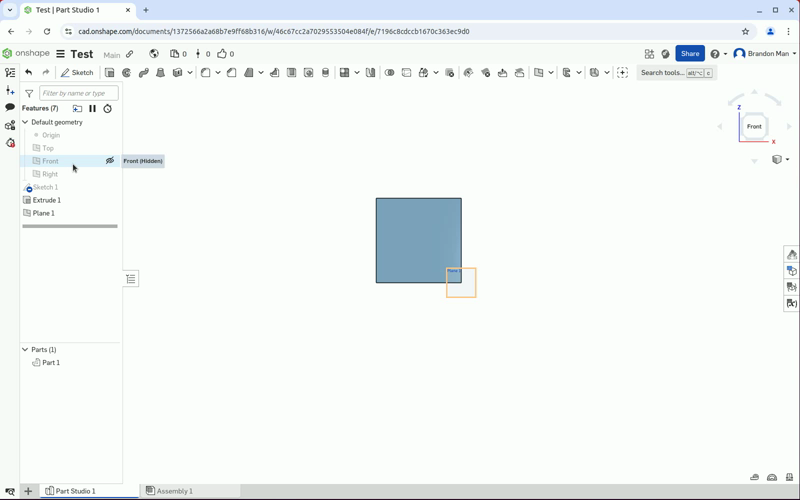
key(shift+s)
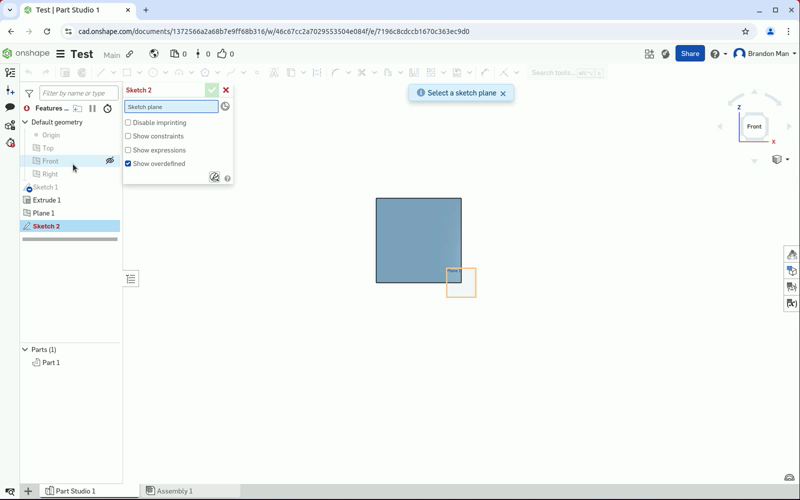
mouse_move(73, 215)
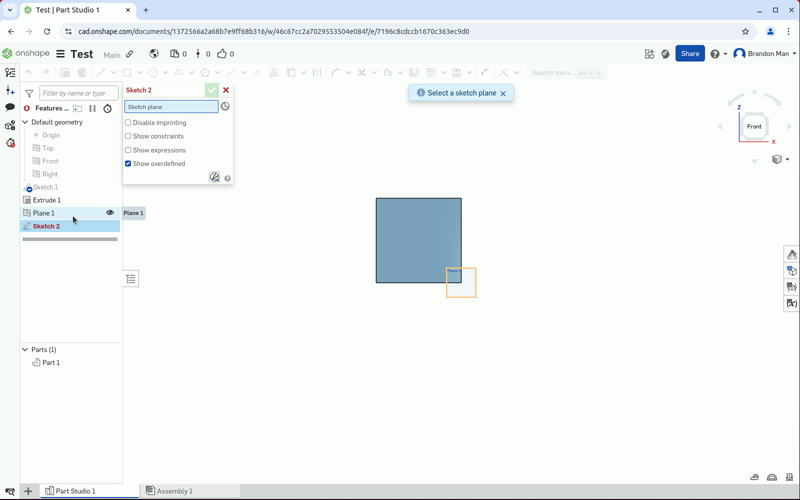
click(73, 215)
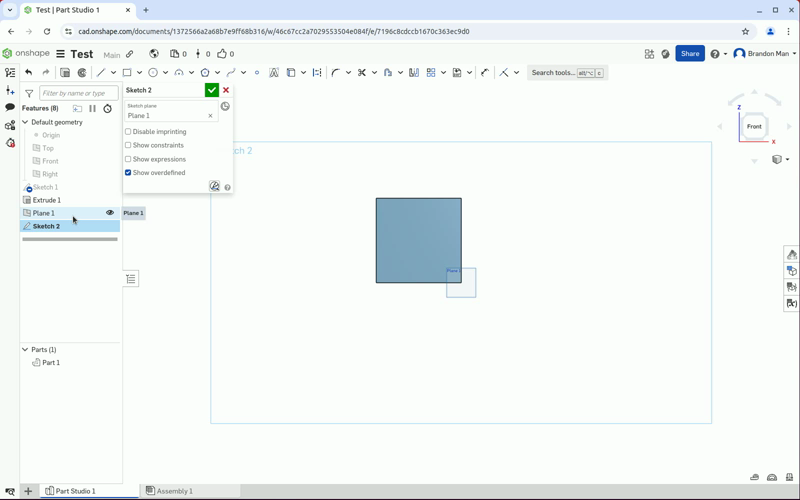
mouse_move(73, 352)
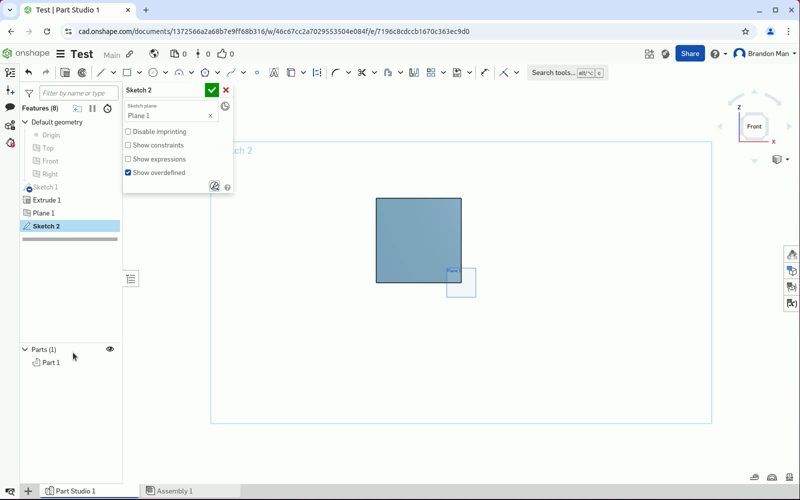
key(y)
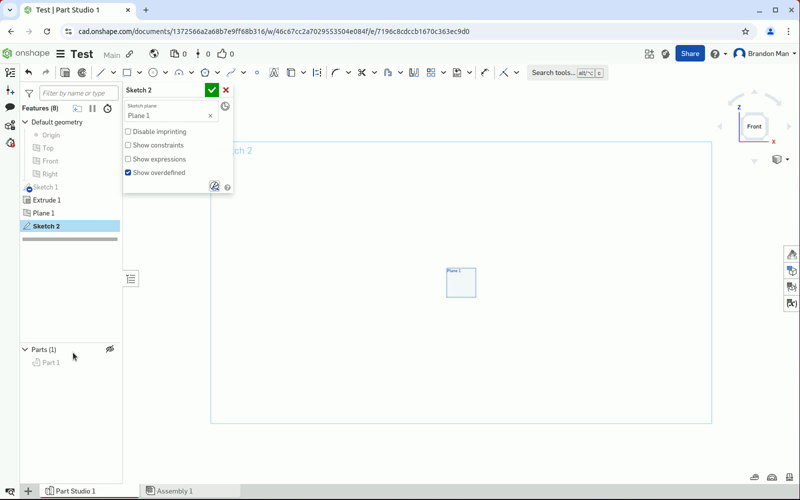
key(l)
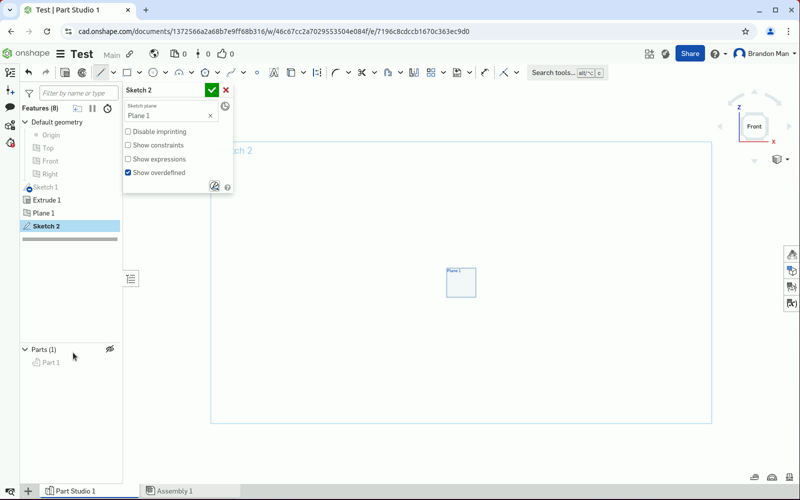
key_down(shift)
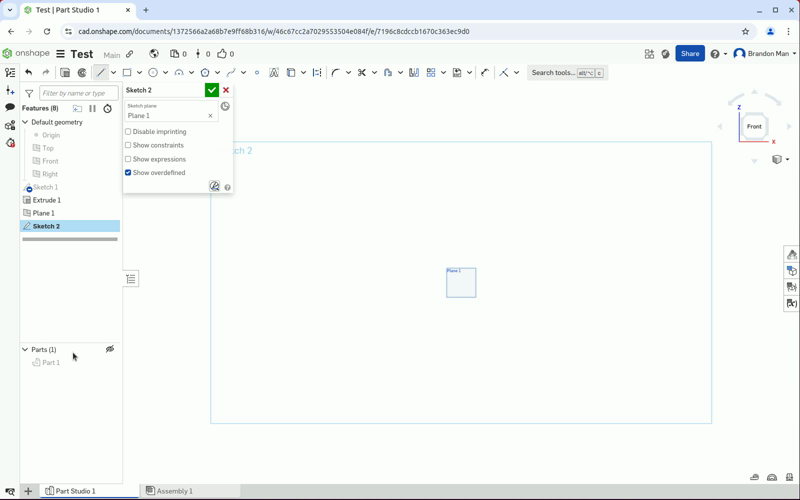
mouse_move(376, 226)
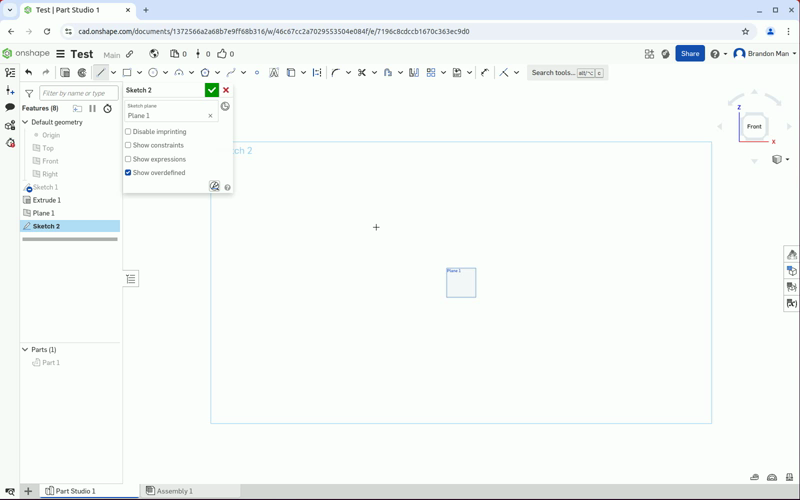
click(376, 226)
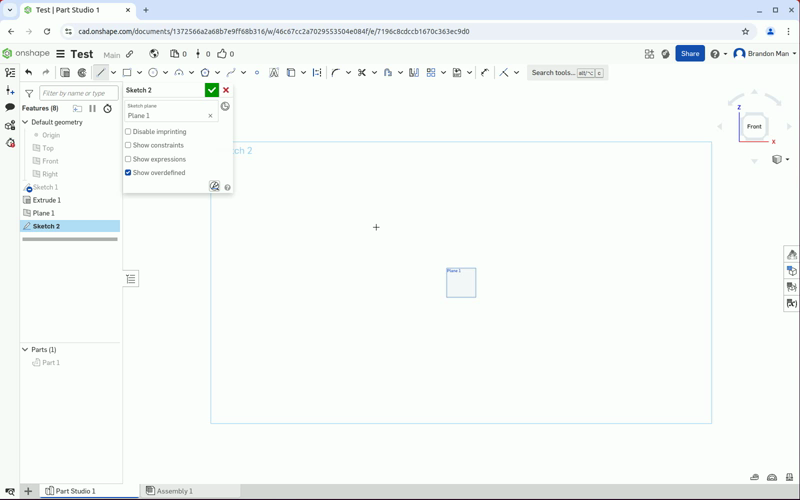
key_up(shift)
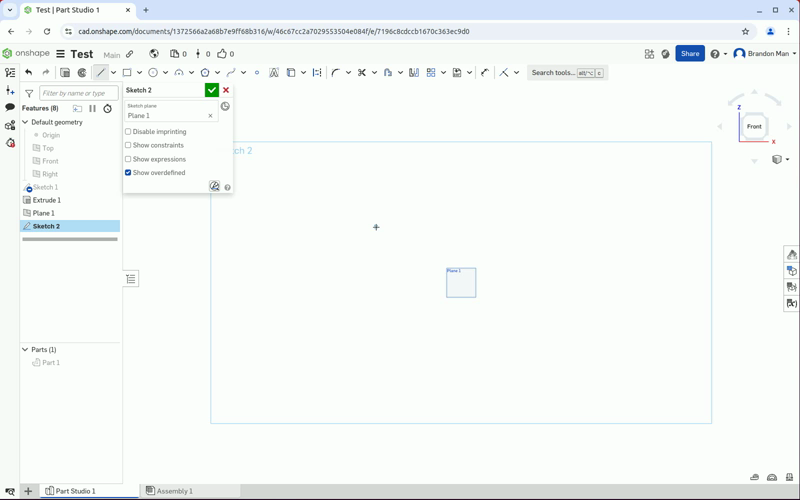
key_down(shift)
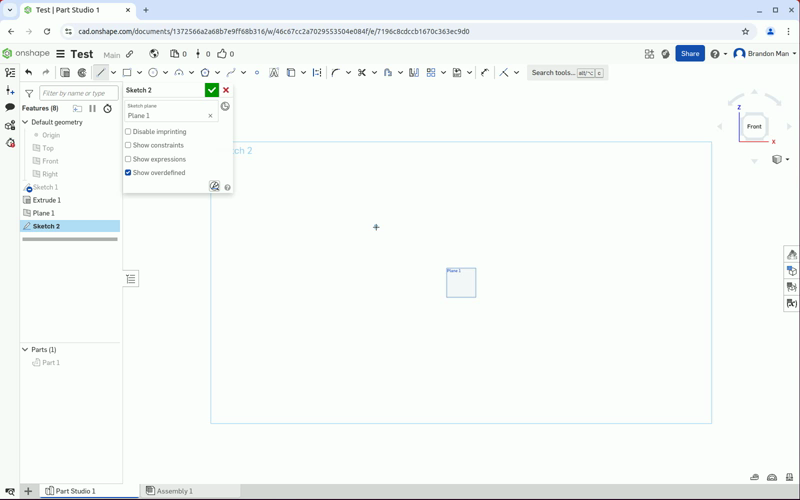
mouse_move(406, 226)
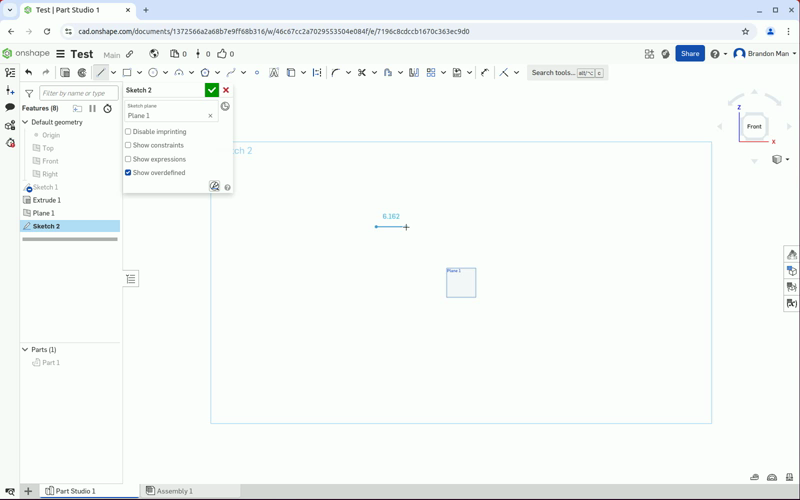
mouse_move(405, 226)
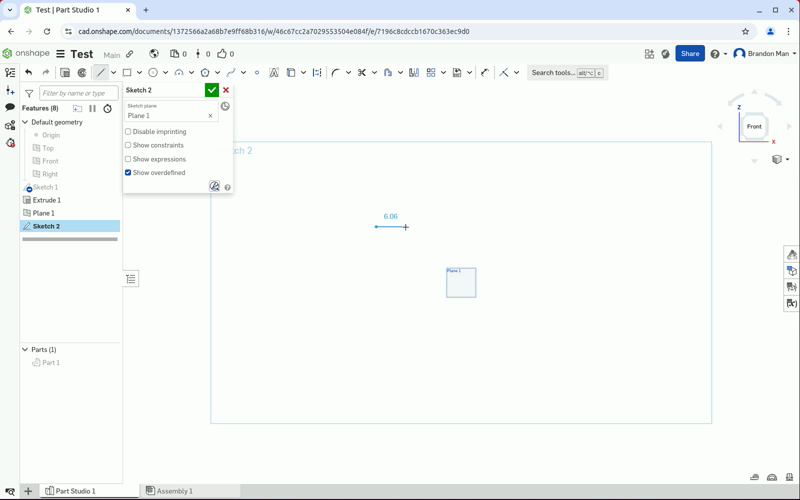
click(405, 226)
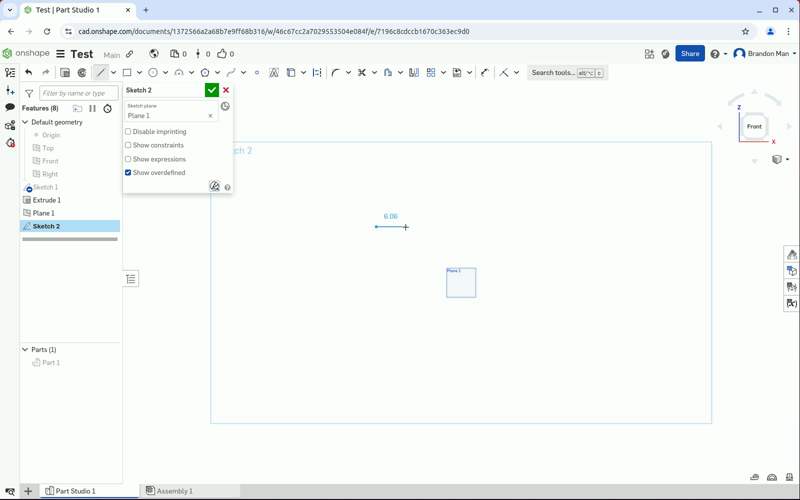
key_up(shift)
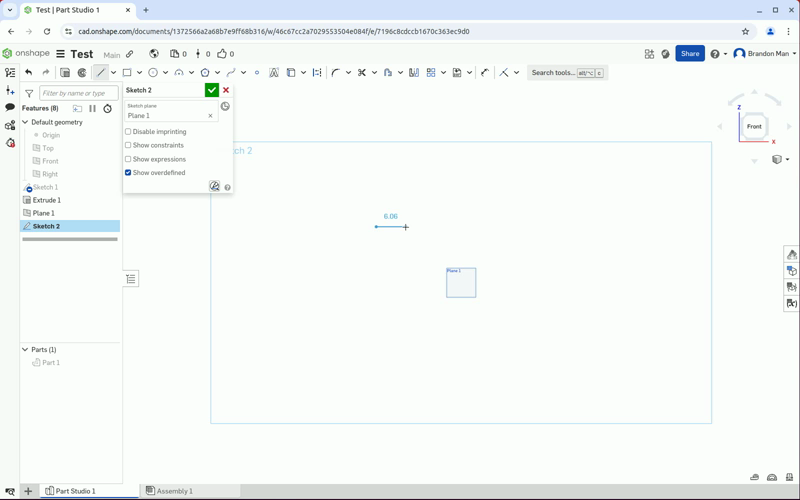
key_down(shift)
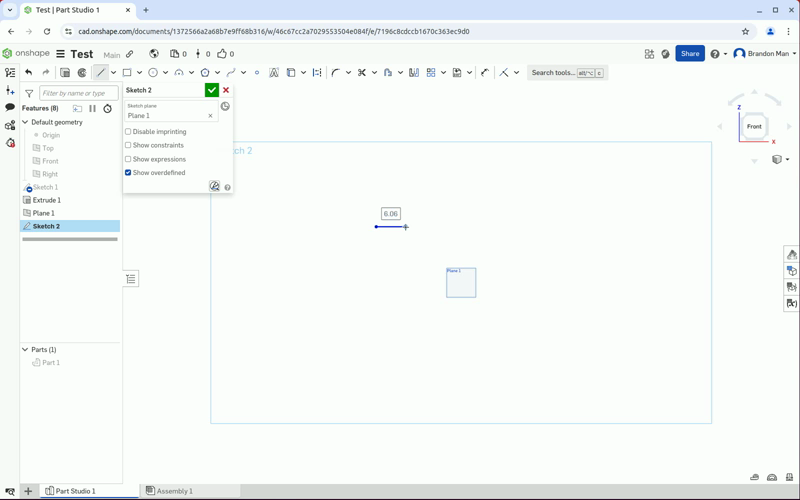
mouse_move(435, 226)
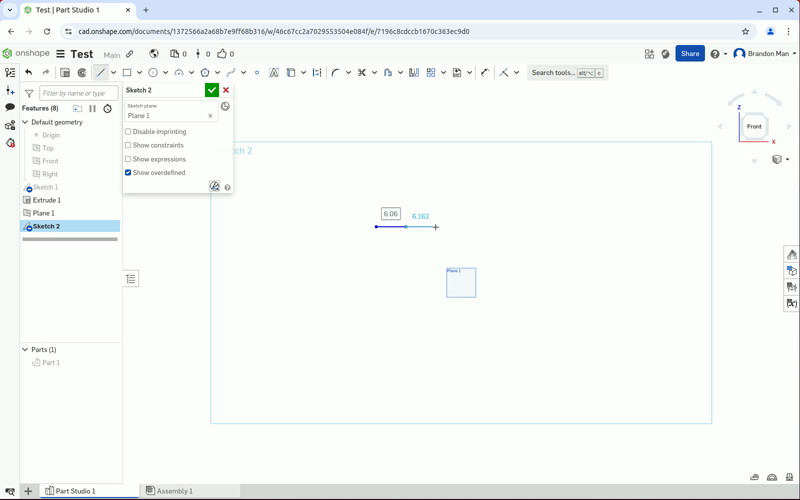
mouse_move(405, 197)
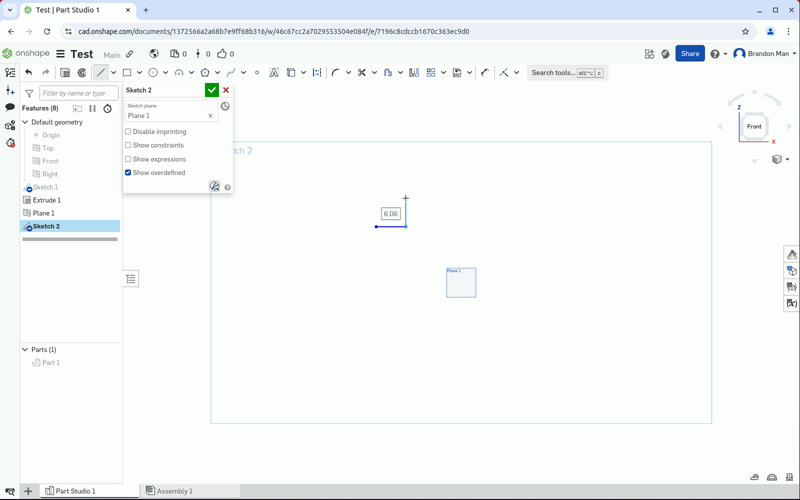
click(405, 197)
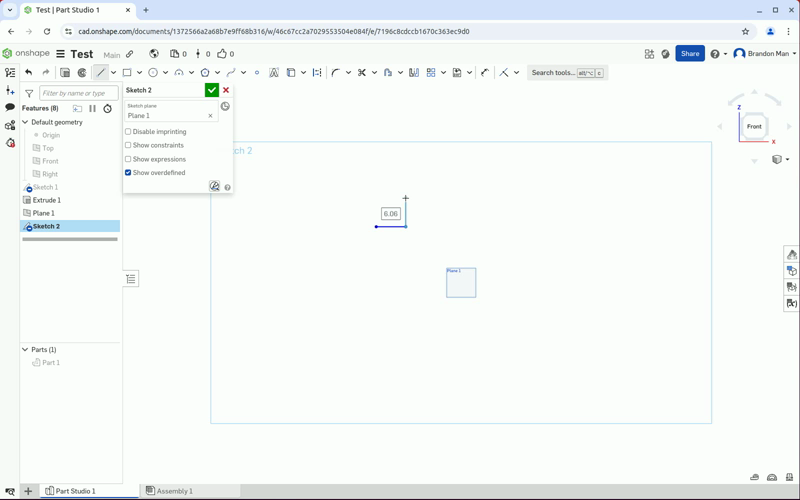
key_up(shift)
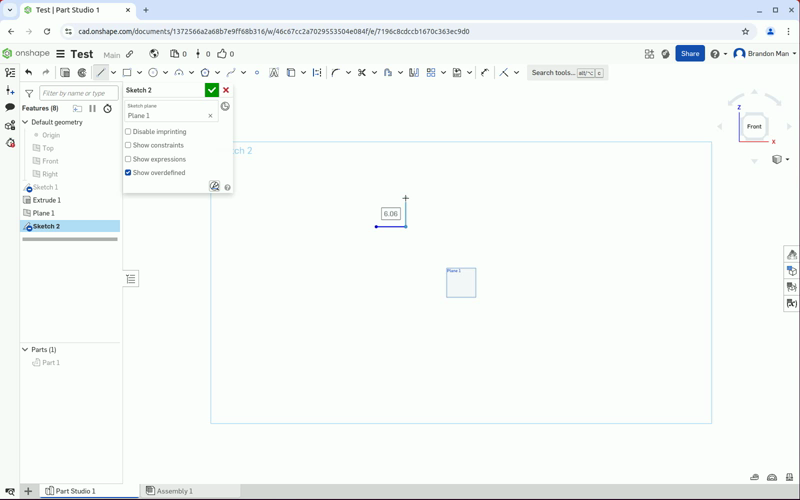
key_down(shift)
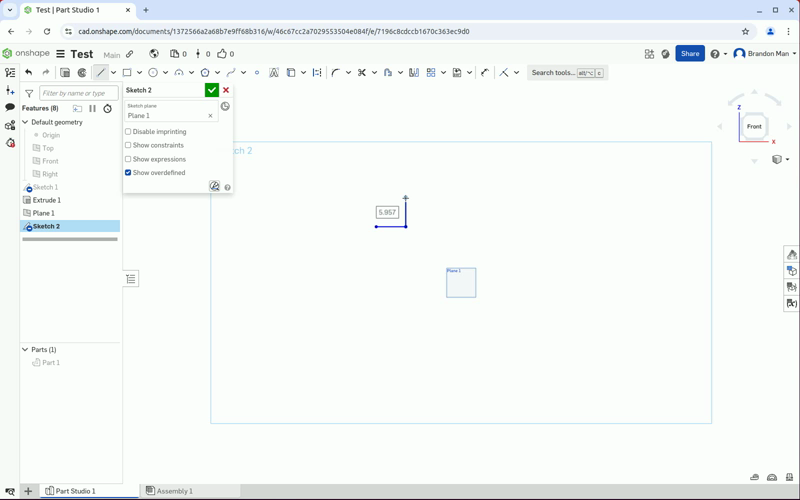
mouse_move(435, 197)
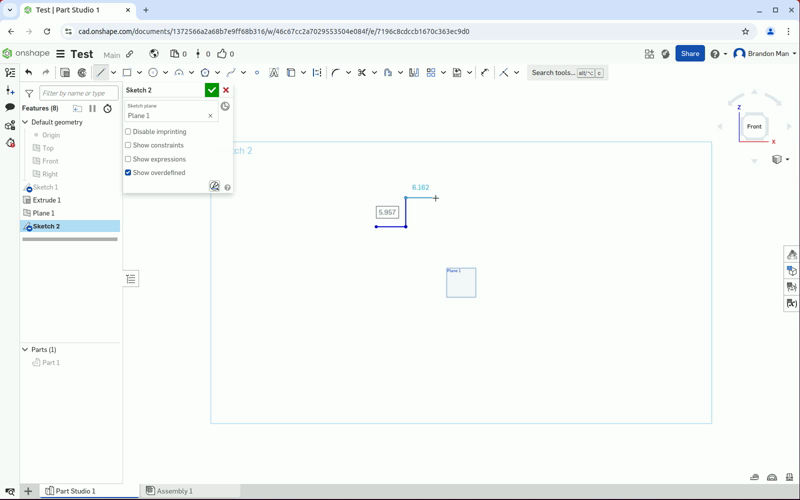
mouse_move(376, 197)
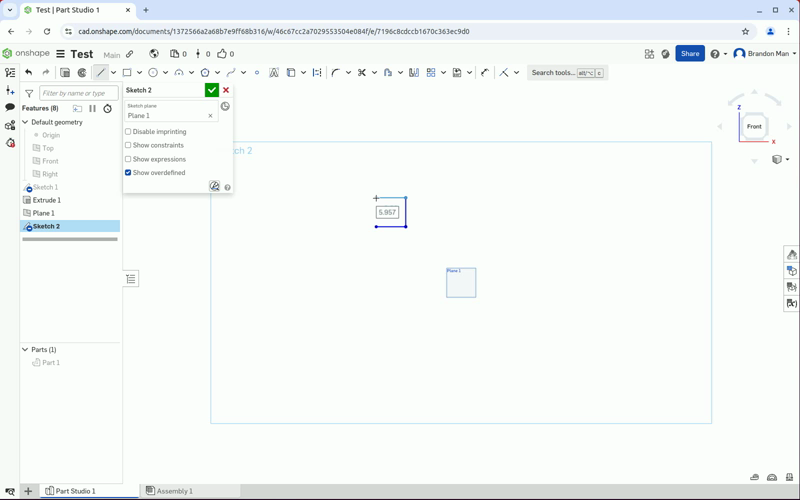
click(376, 197)
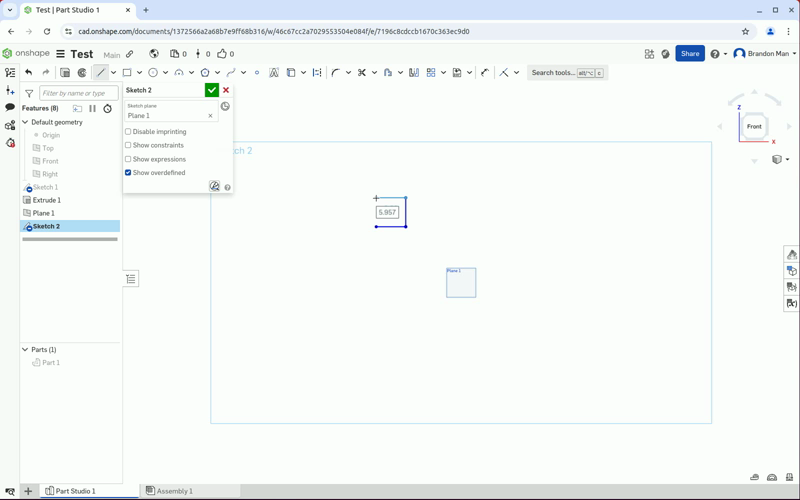
key_up(shift)
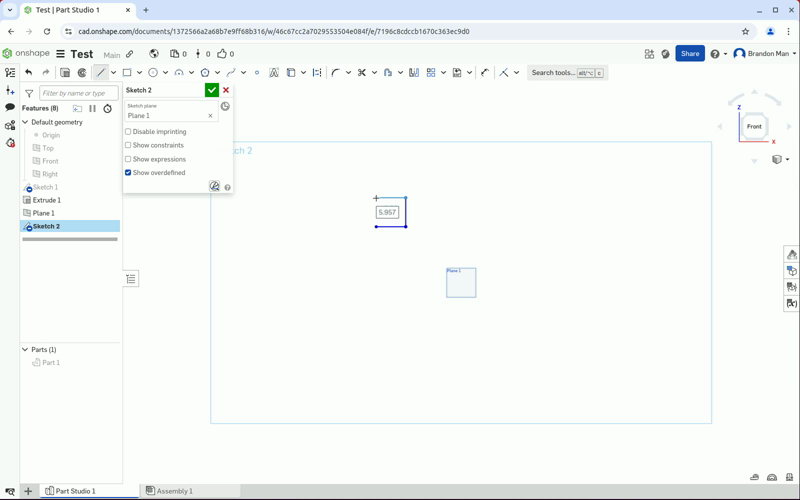
mouse_move(406, 197)
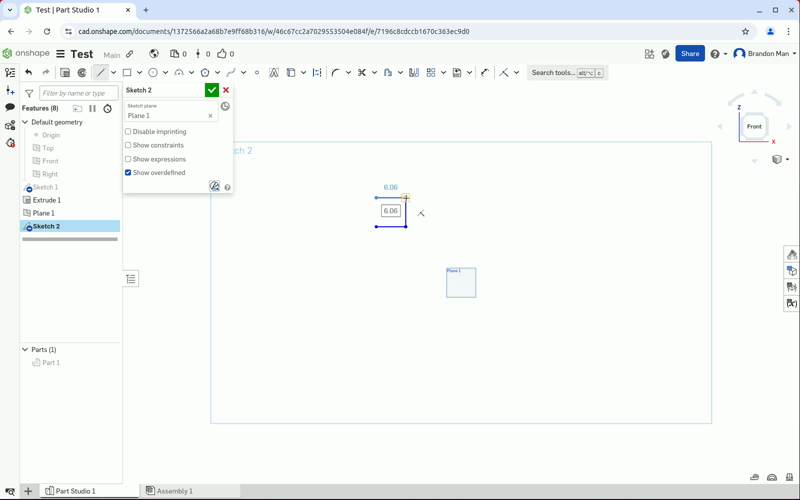
key_down(shift)
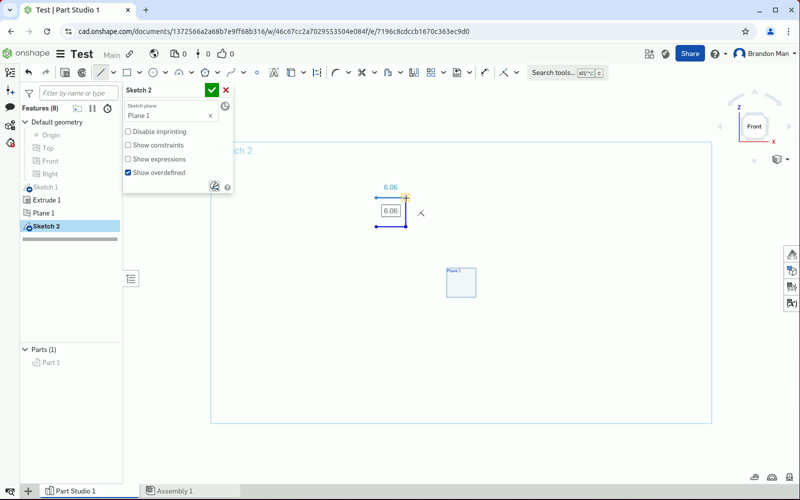
mouse_move(376, 226)
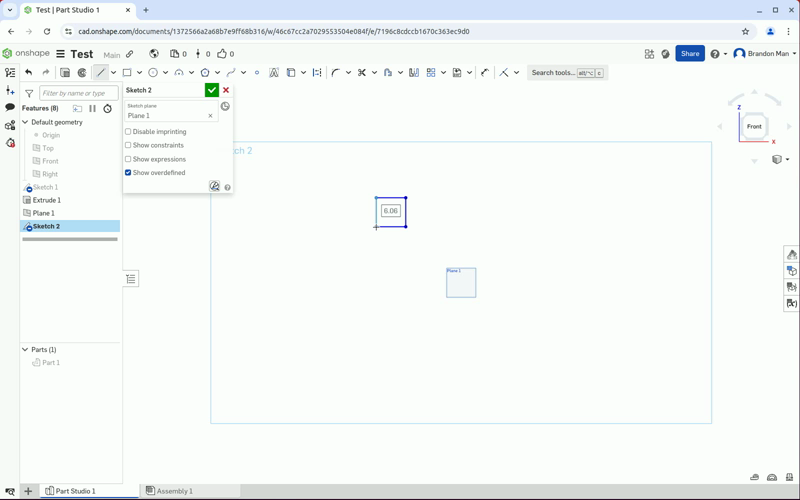
key_up(shift)
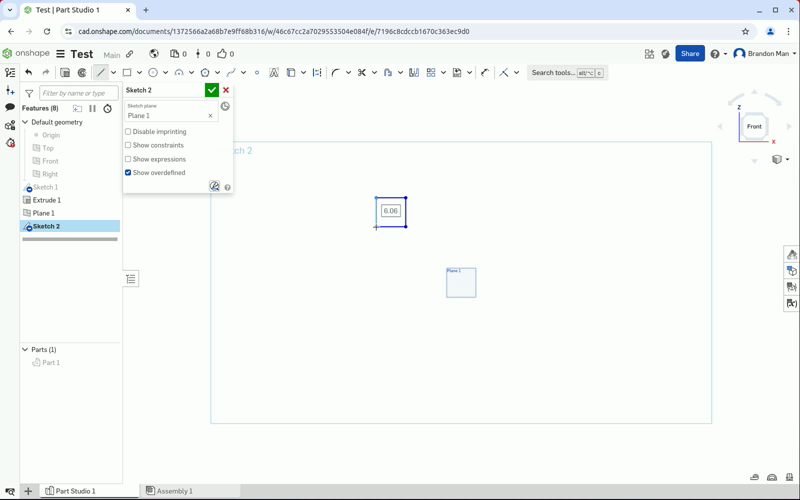
click(376, 226)
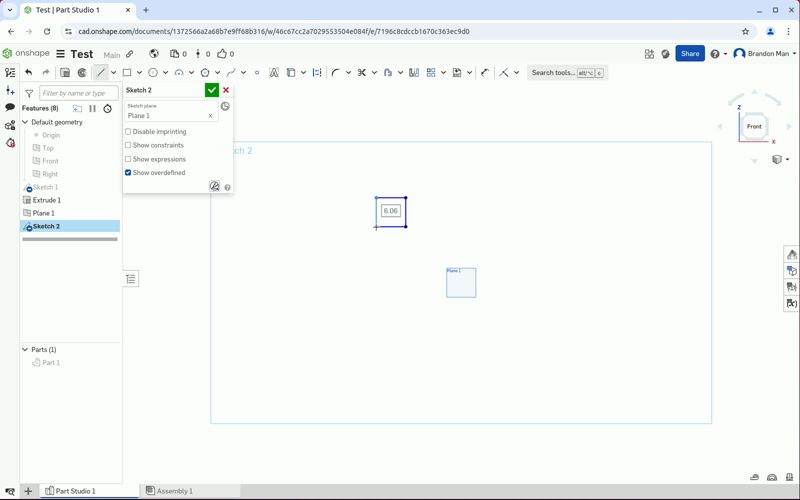
key(esc)
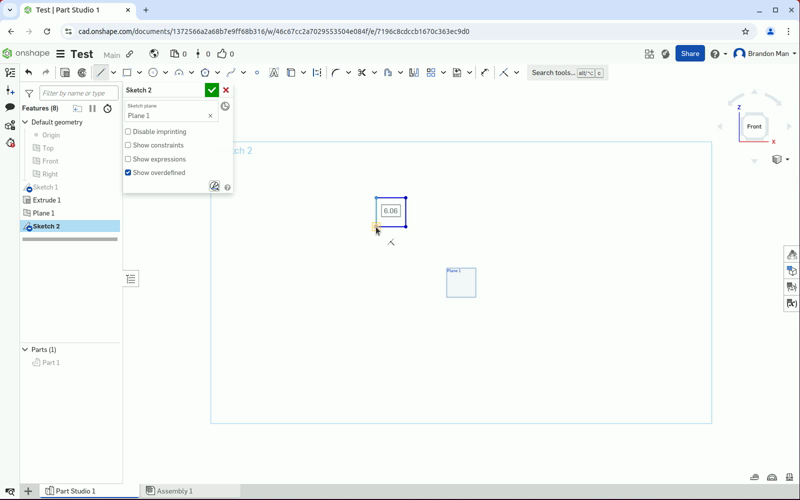
mouse_move(382, 205)
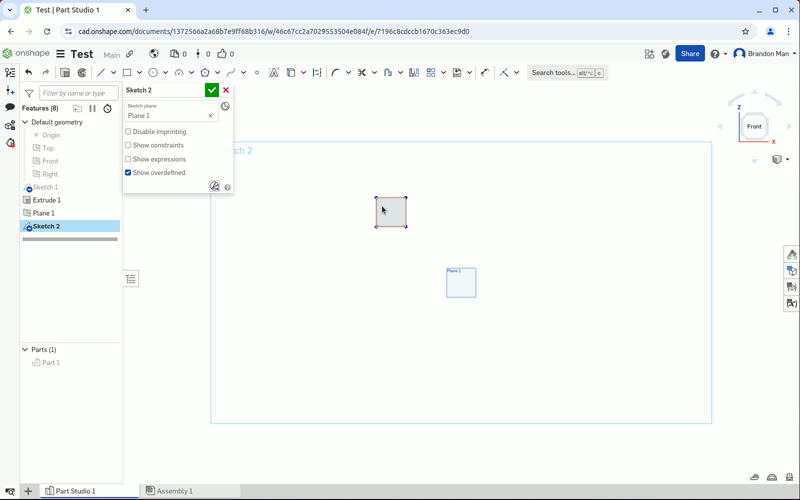
scroll(6)
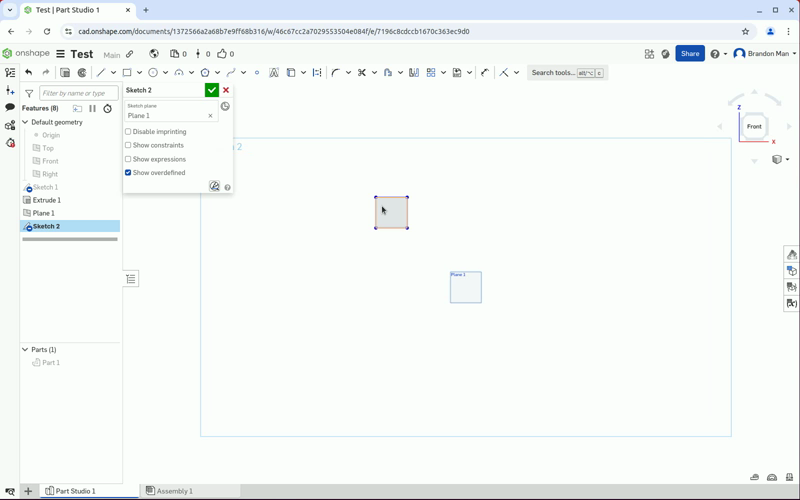
scroll(6)
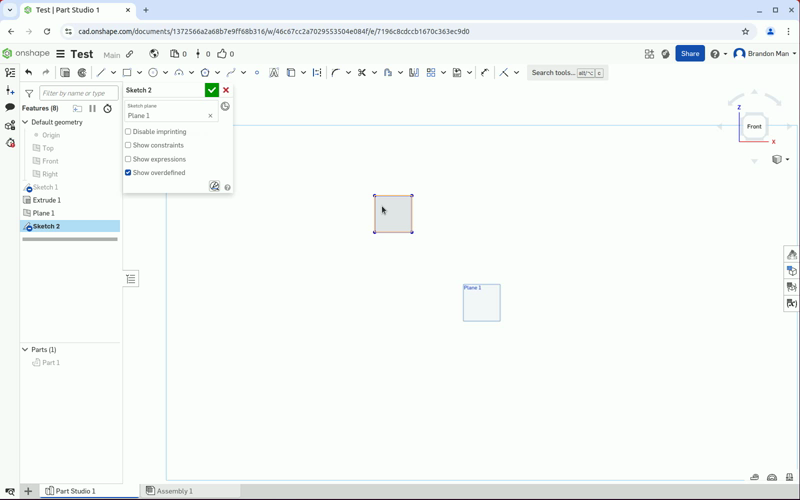
scroll(6)
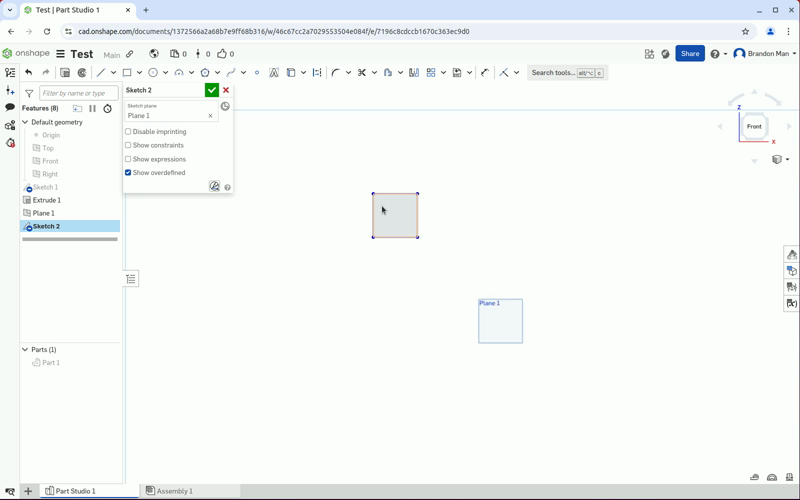
scroll(6)
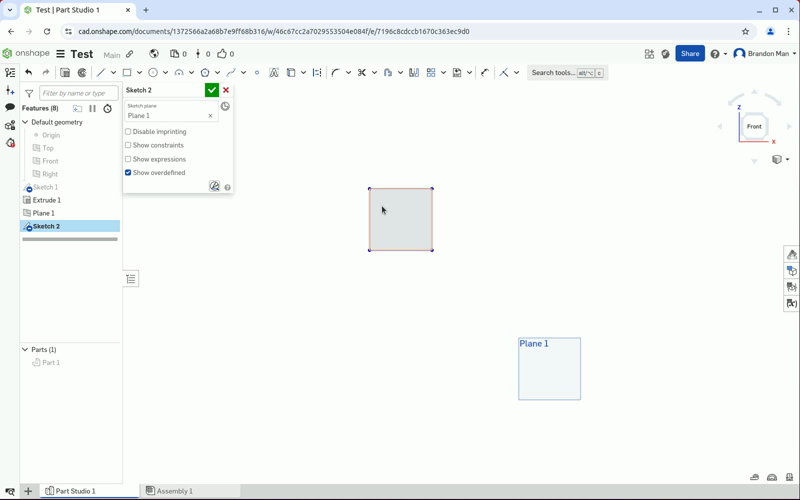
scroll(6)
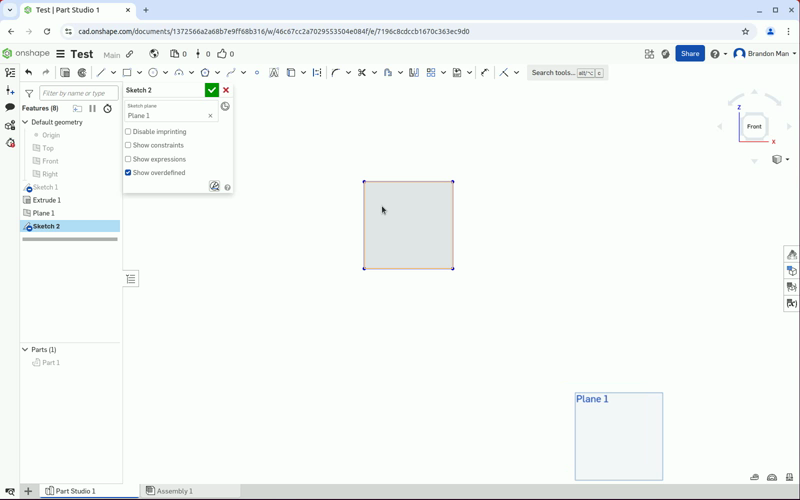
scroll(6)
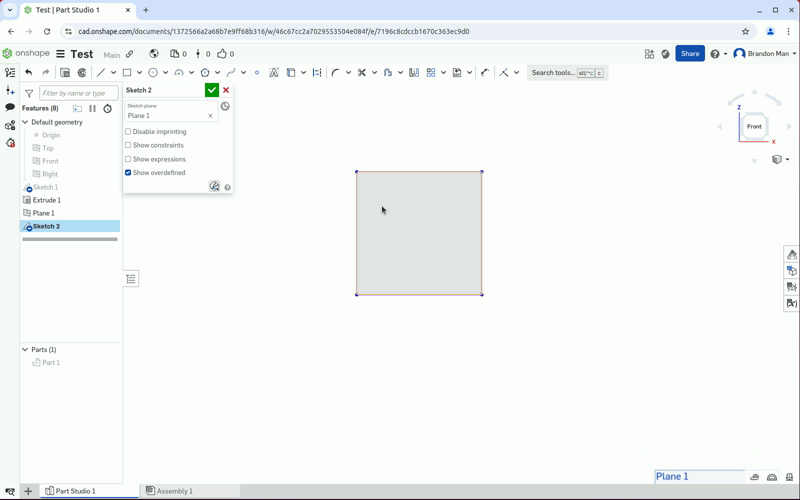
scroll(6)
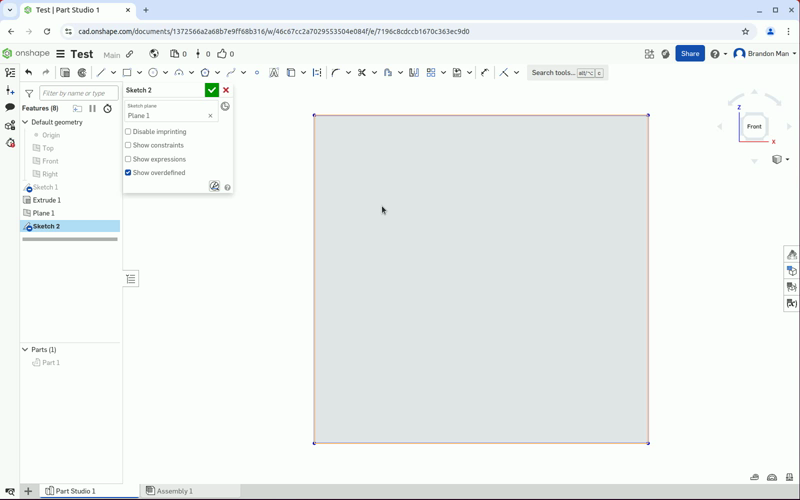
click(382, 205)
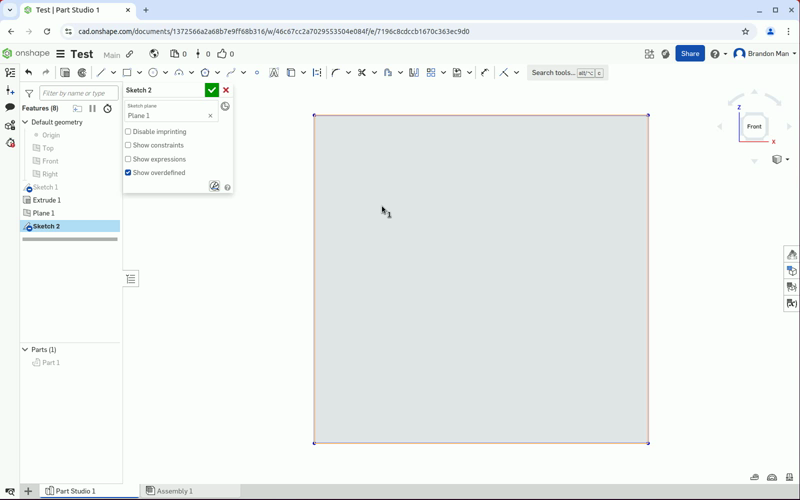
scroll(-6)
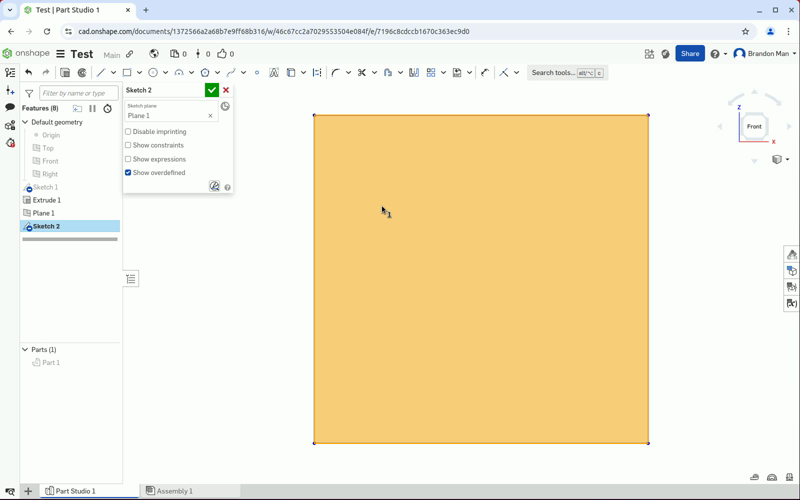
scroll(-6)
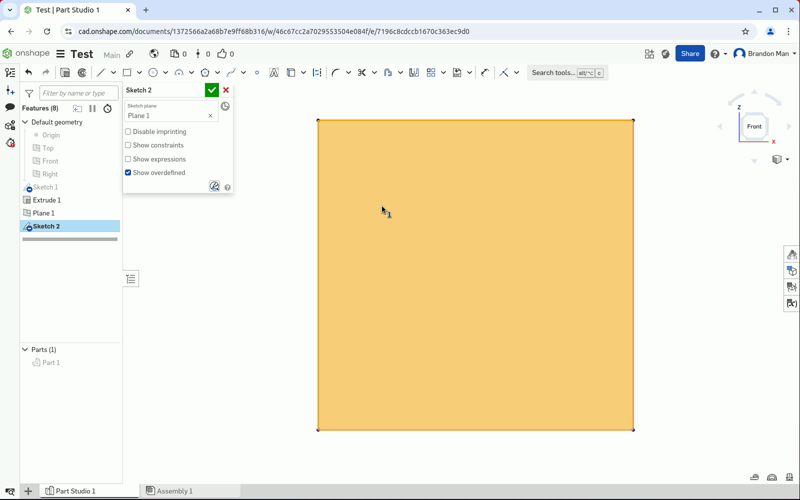
scroll(-6)
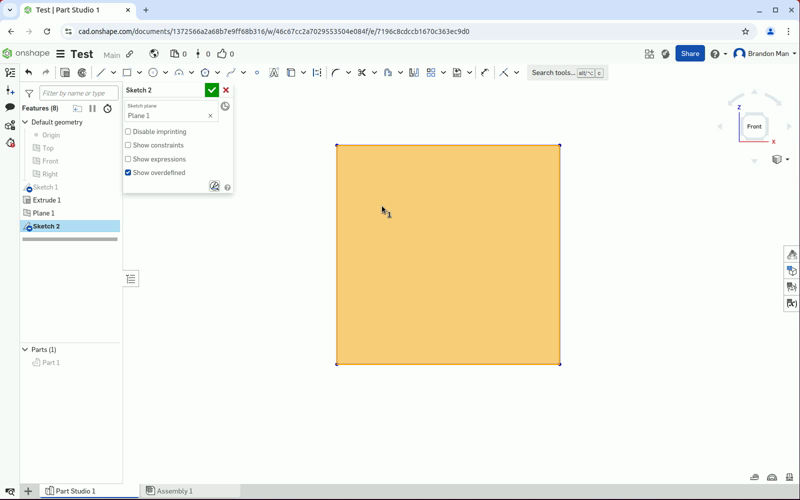
scroll(-6)
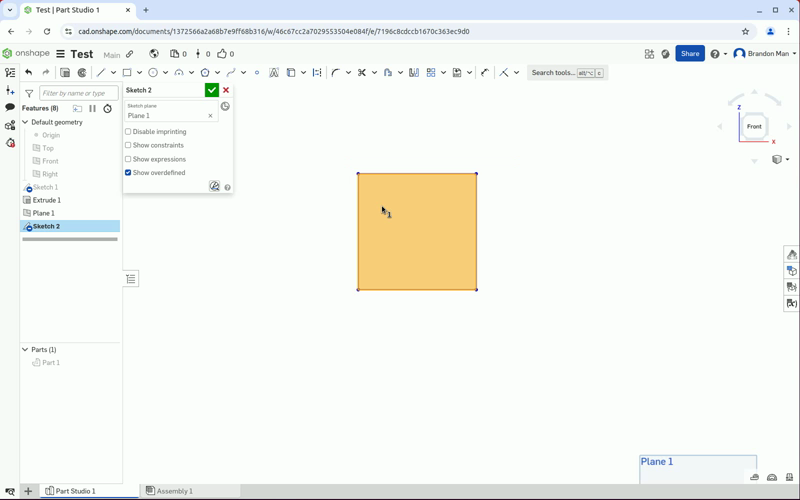
scroll(-6)
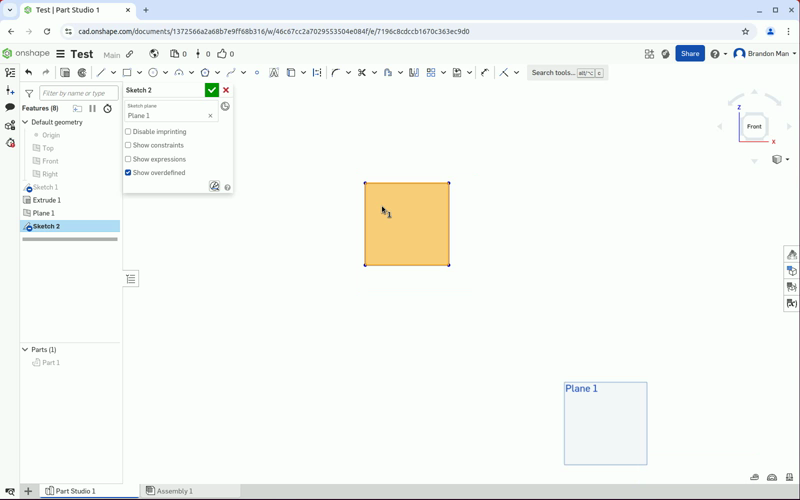
scroll(-6)
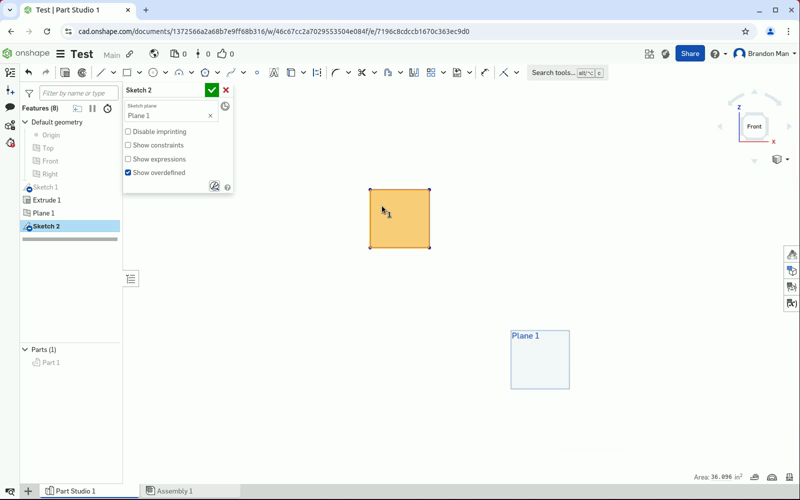
scroll(-6)
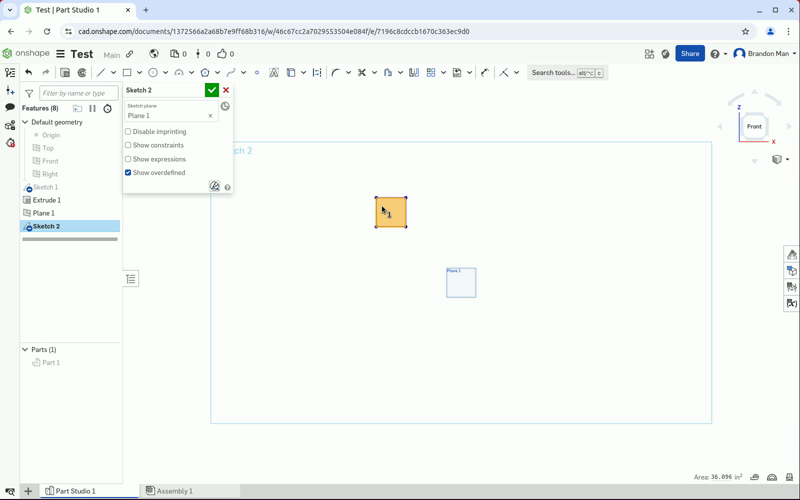
mouse_move(73, 352)
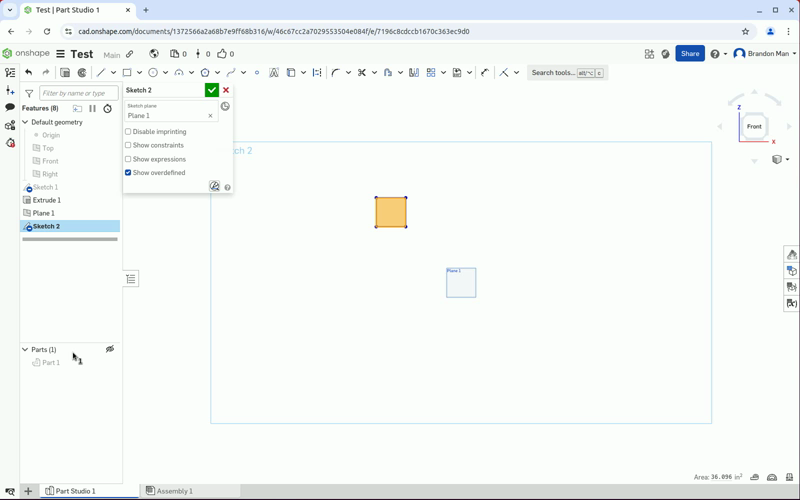
key(shift+y)
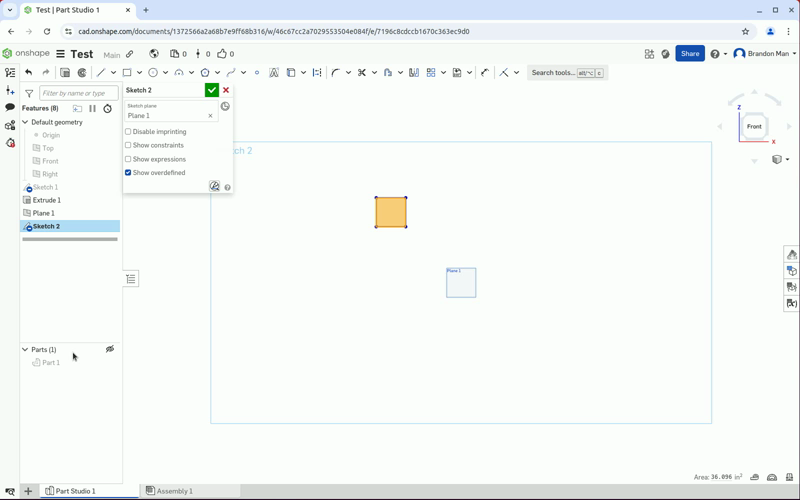
key(shift+e)
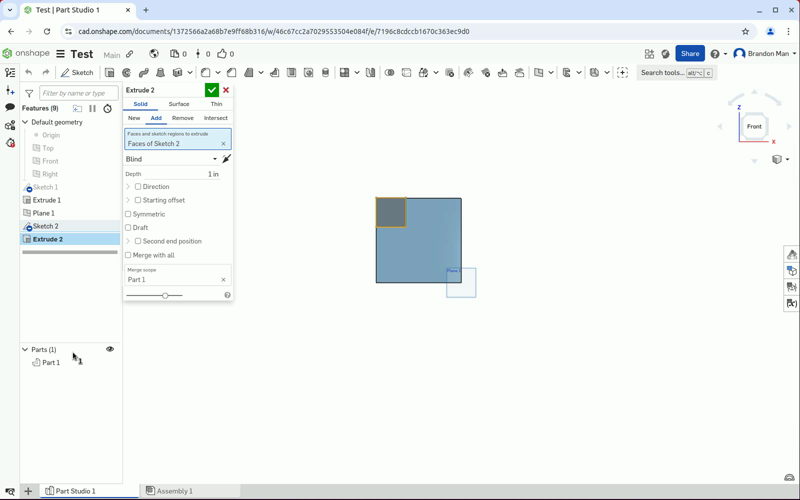
mouse_move(143, 106)
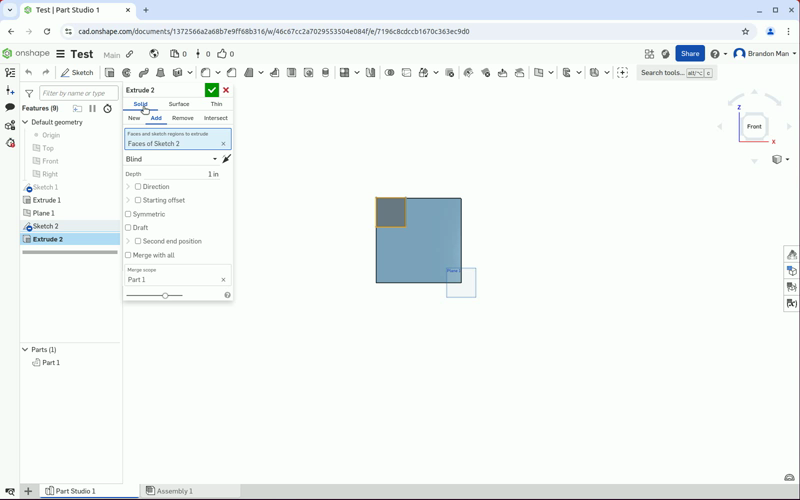
click(143, 106)
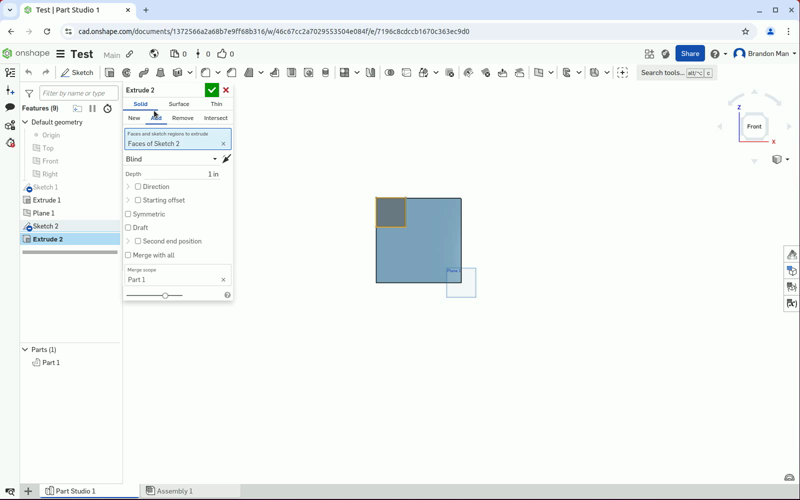
mouse_move(186, 120)
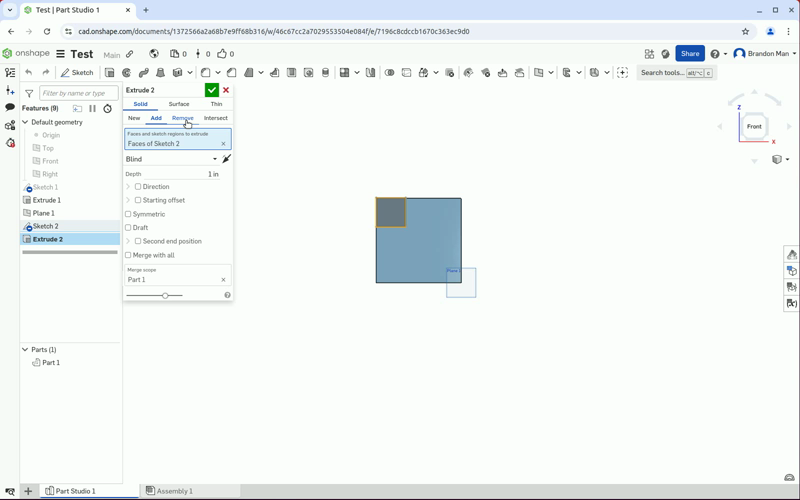
click(186, 120)
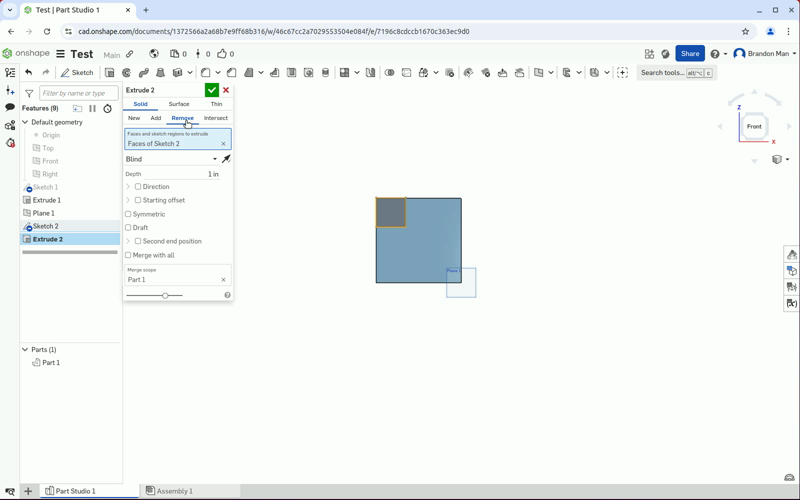
key(tab, 4)
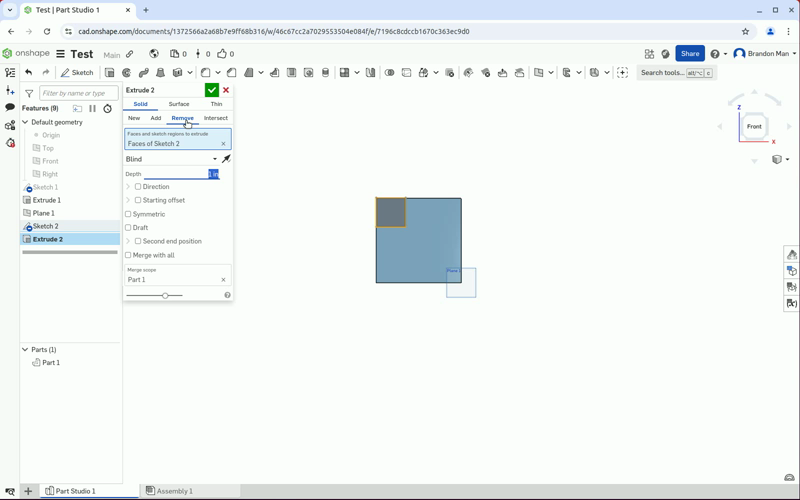
text(5.777)
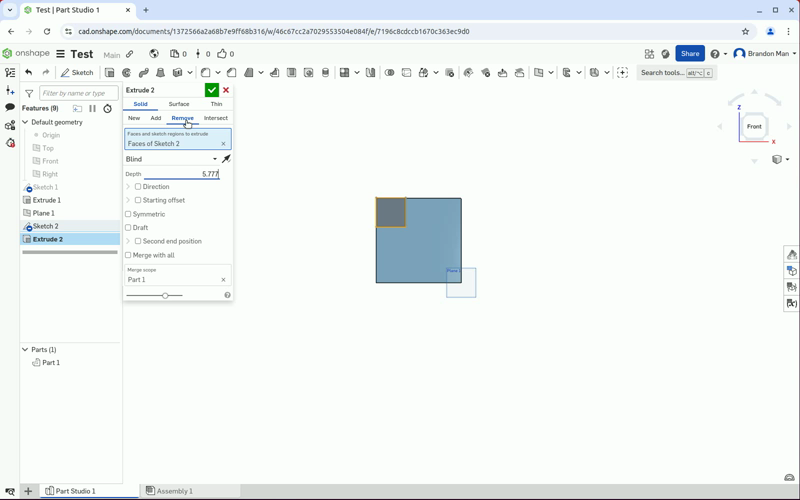
key(tab, 6)
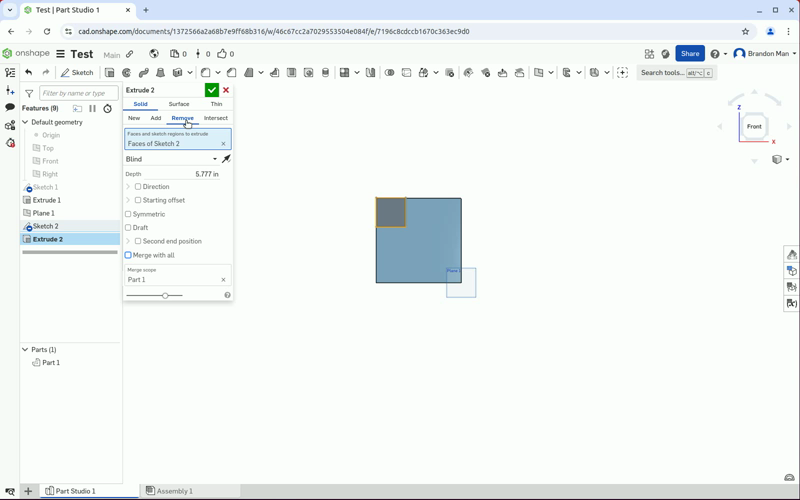
key(space)
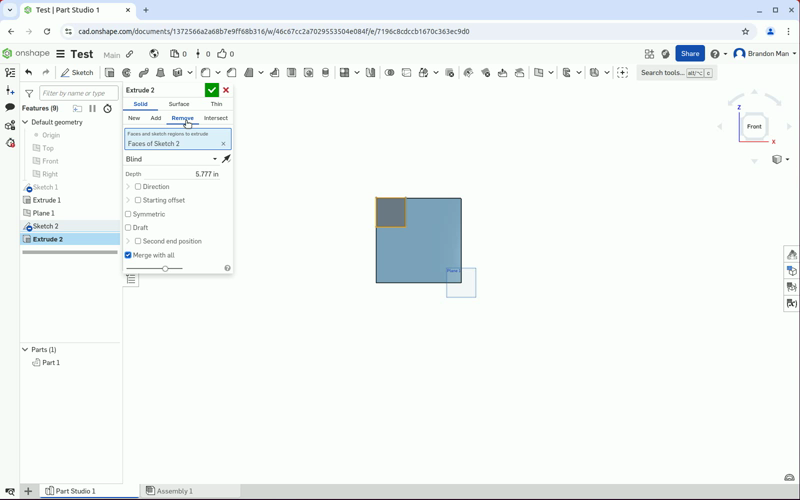
key(enter)
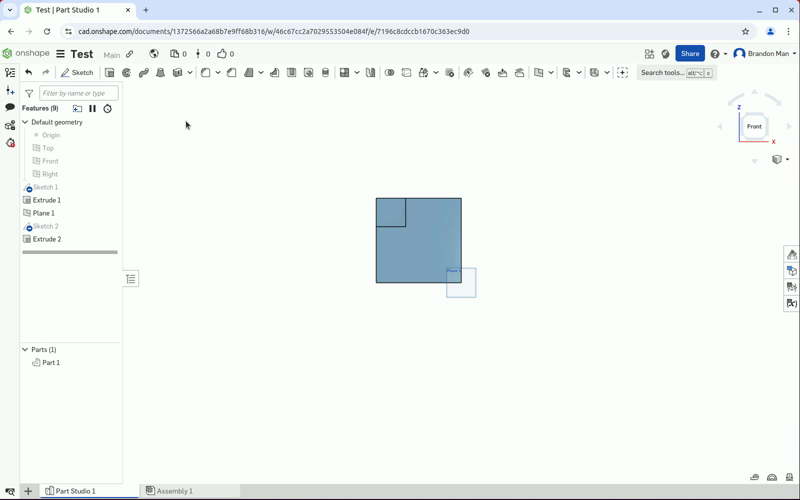
key(shift+h)
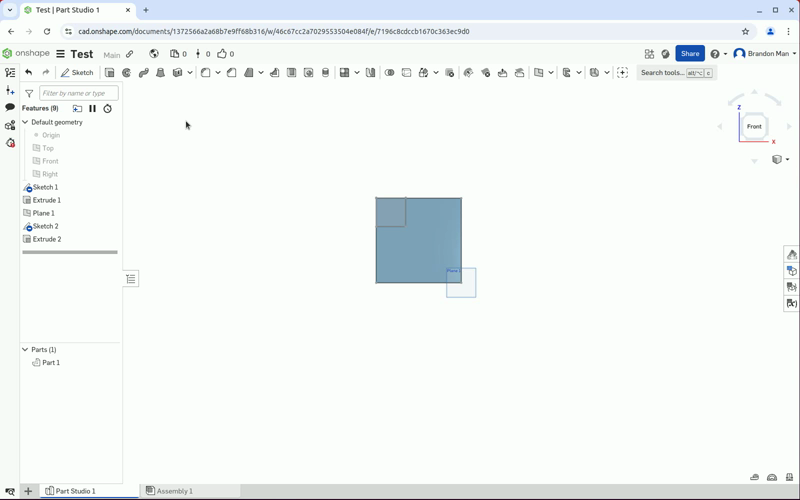
key(shift+h)
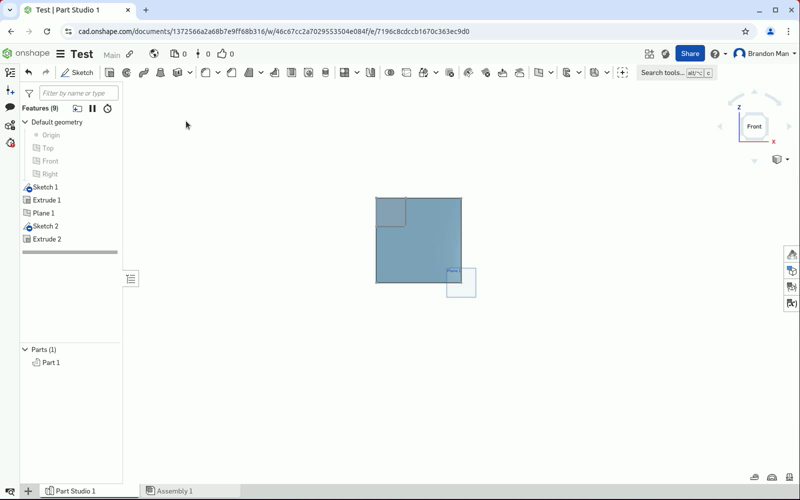
key(shift+7)
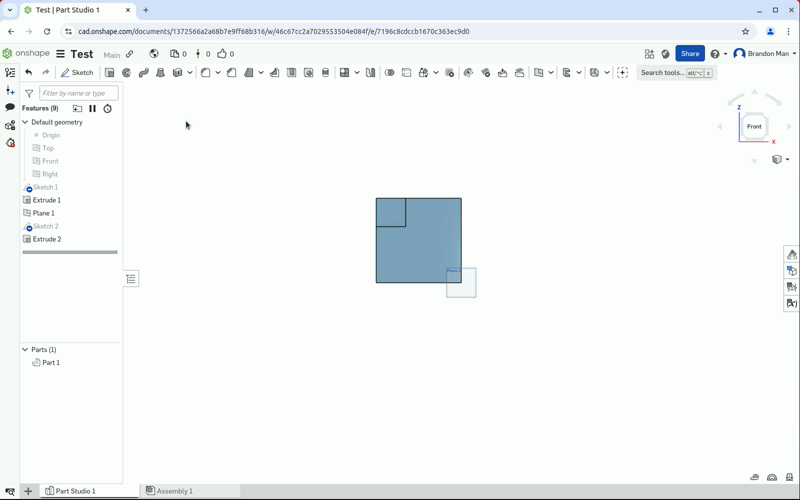
key(left, 2)
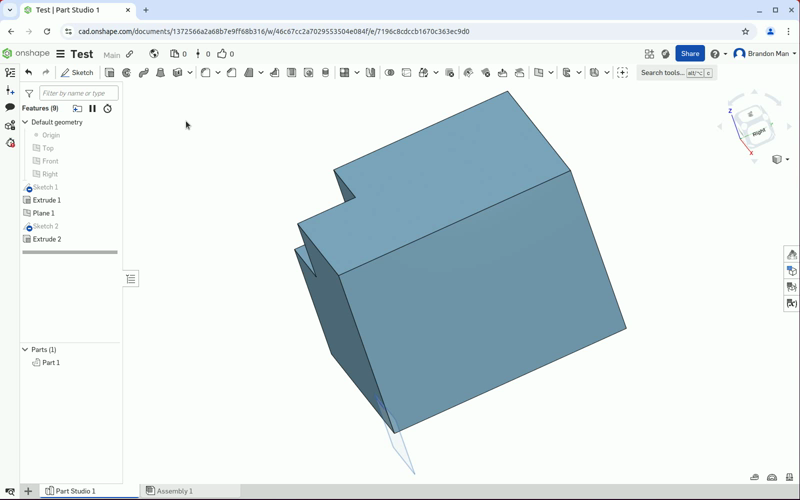
key(down, 2)
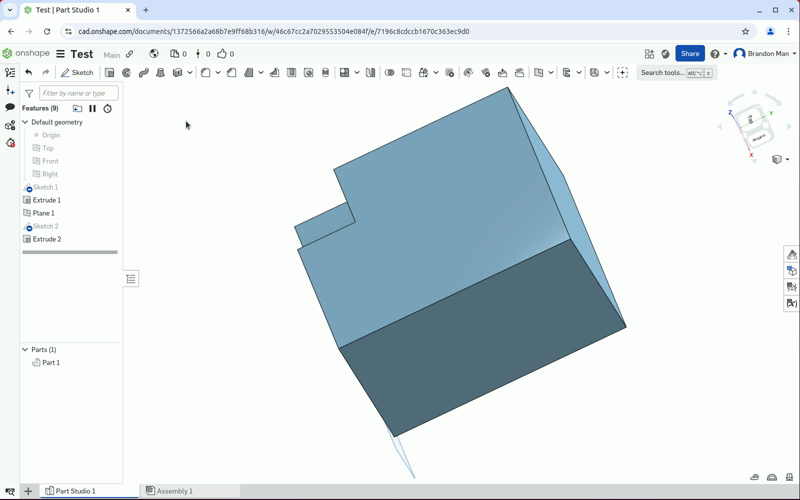
key(up, 2)
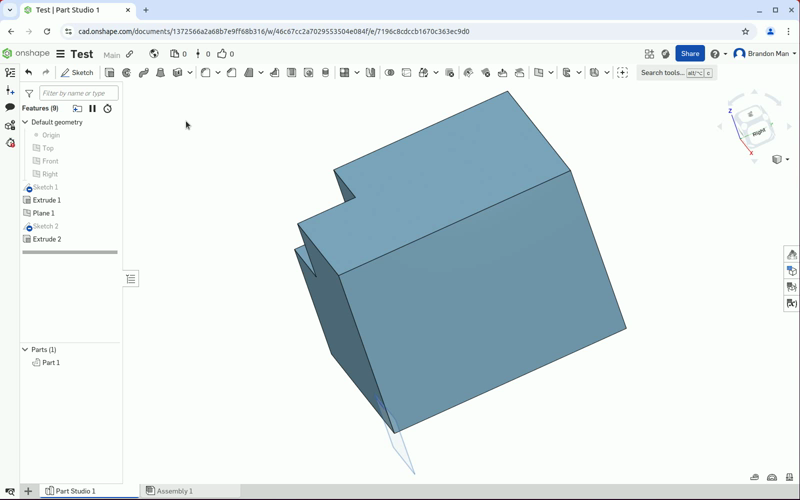
key(right, 2)
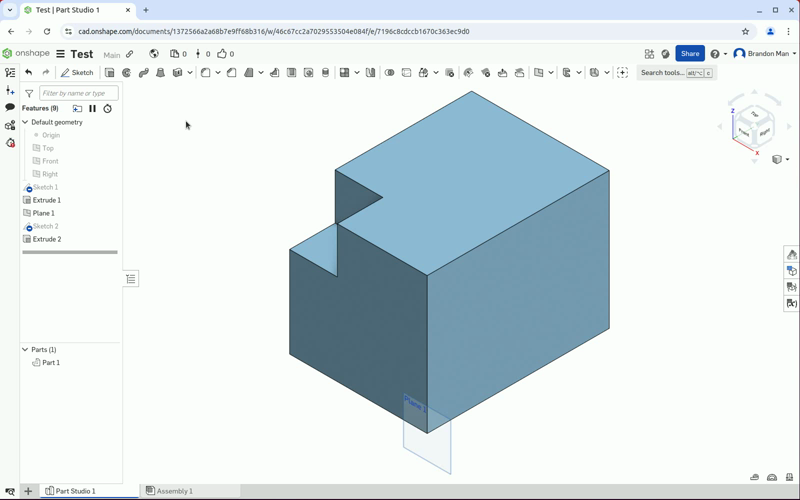
mouse_move(73, 189)
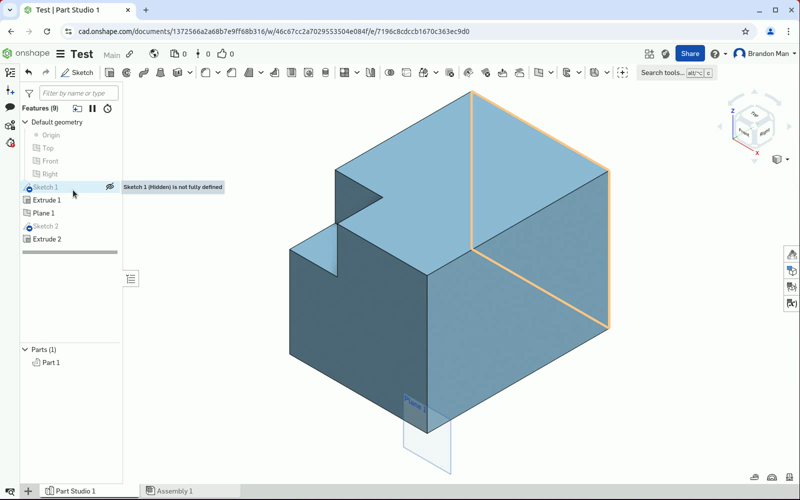
click(73, 189)